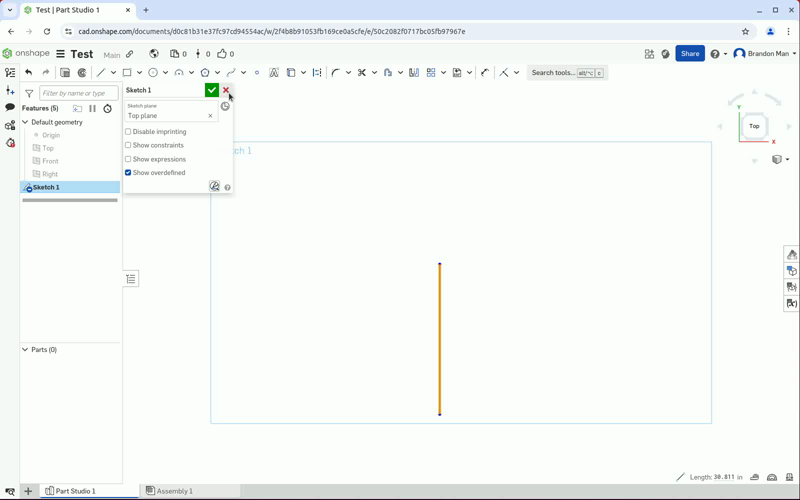
key(shift+h)
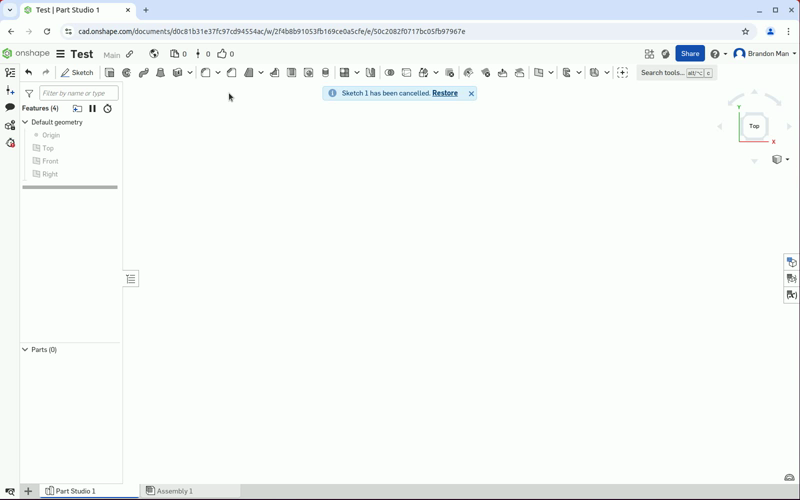
mouse_move(73, 352)
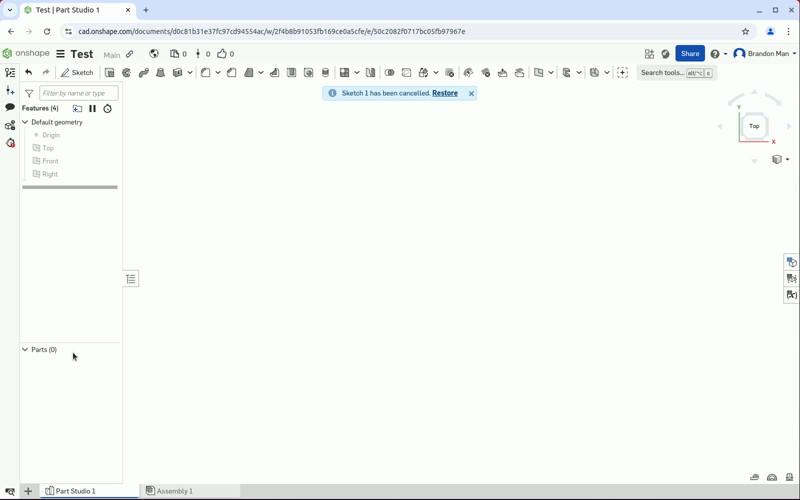
key(y)
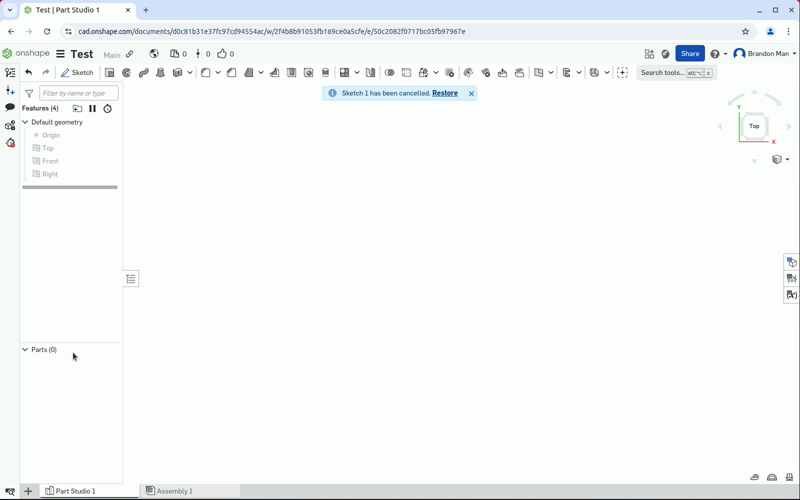
key(shift+p)
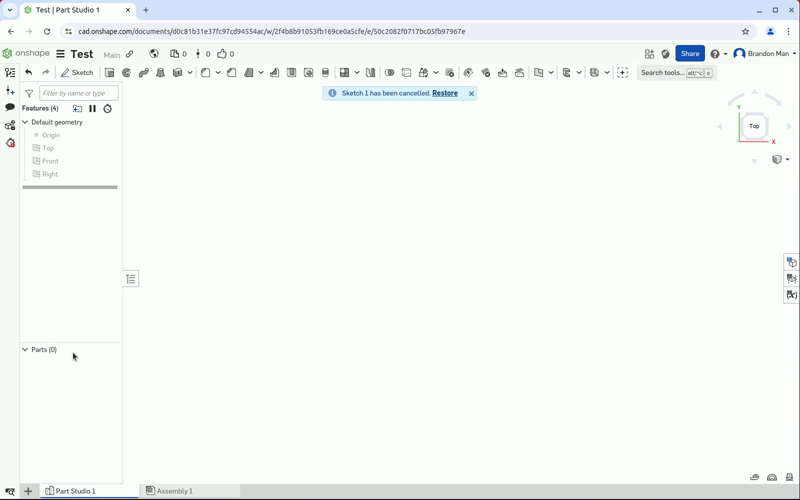
key(space)
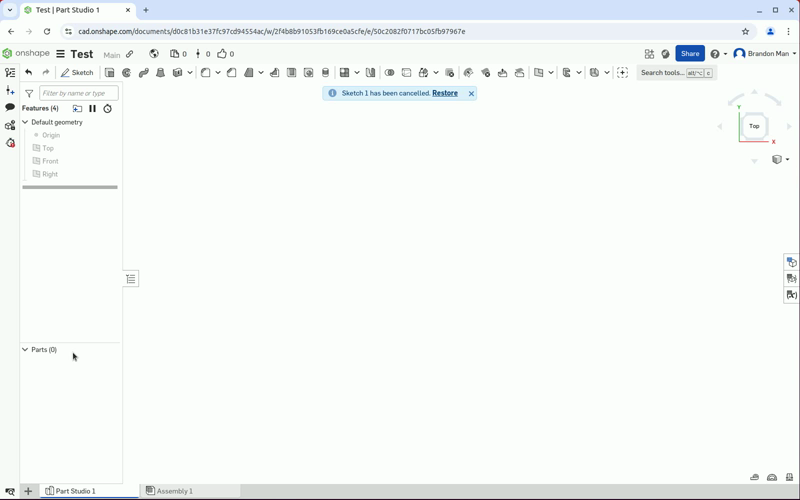
key_down(shift)
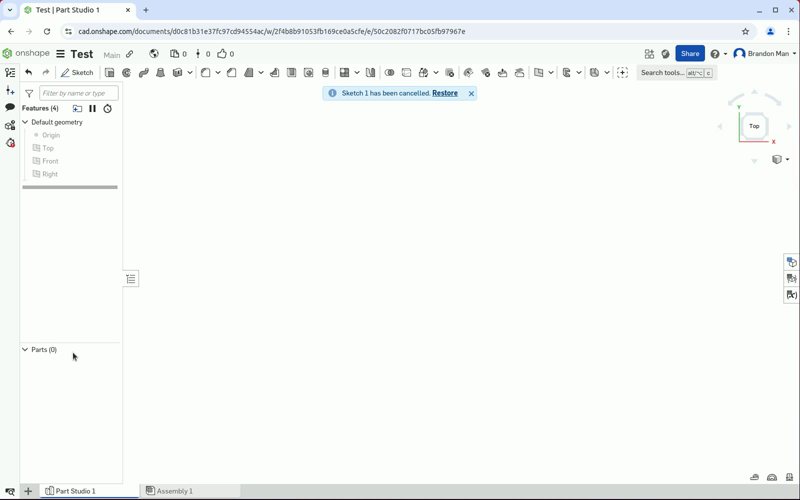
key(up)
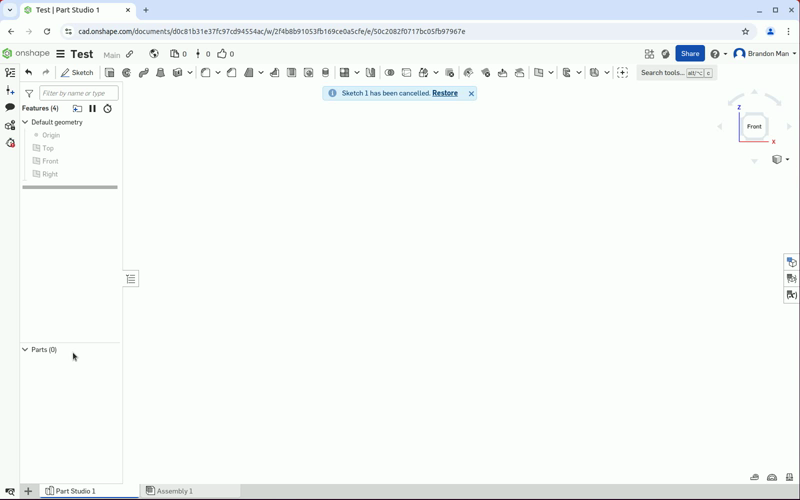
key_up(shift)
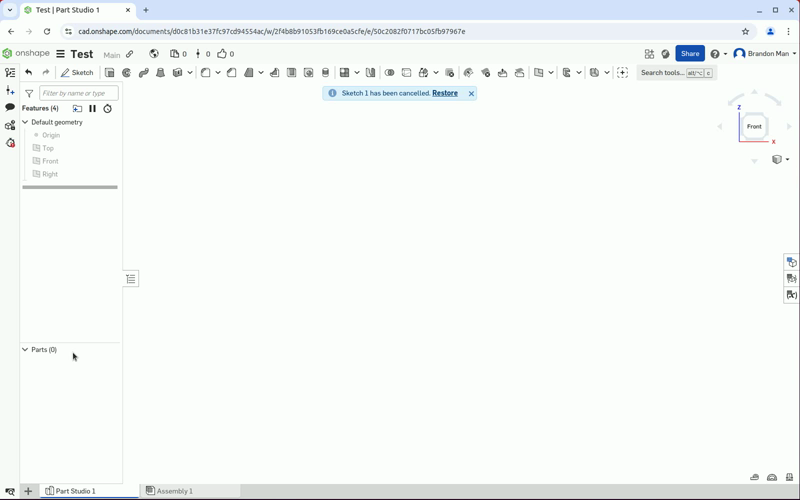
mouse_move(73, 352)
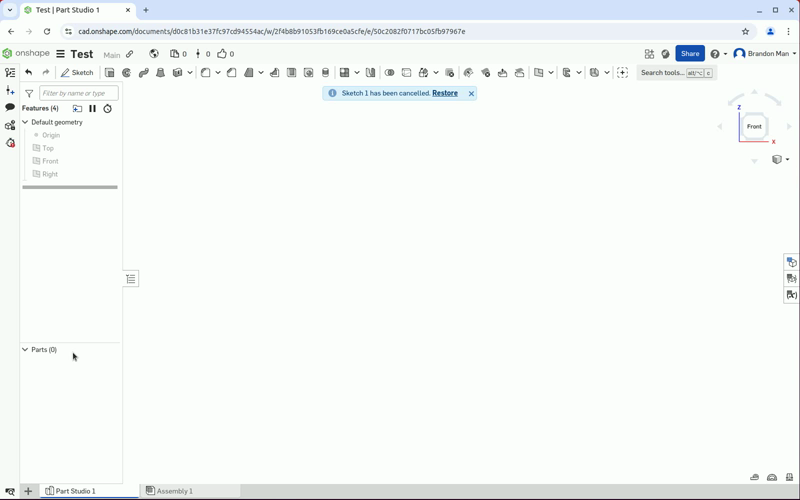
key(shift+y)
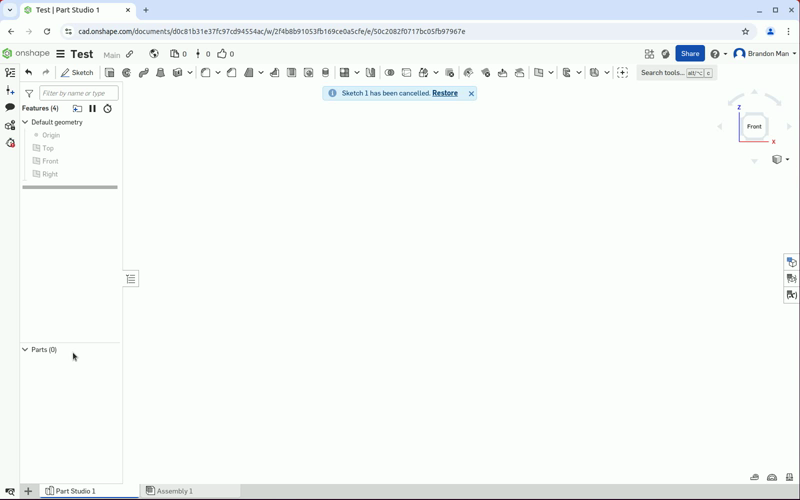
key(shift+s)
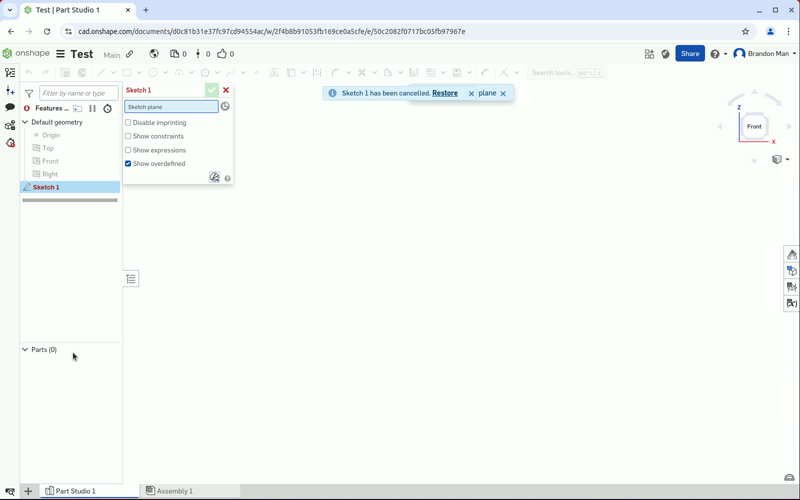
mouse_move(73, 163)
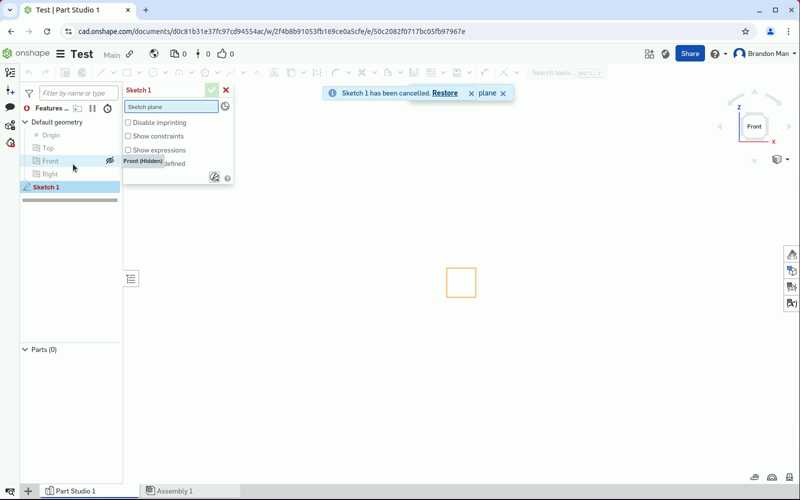
click(73, 163)
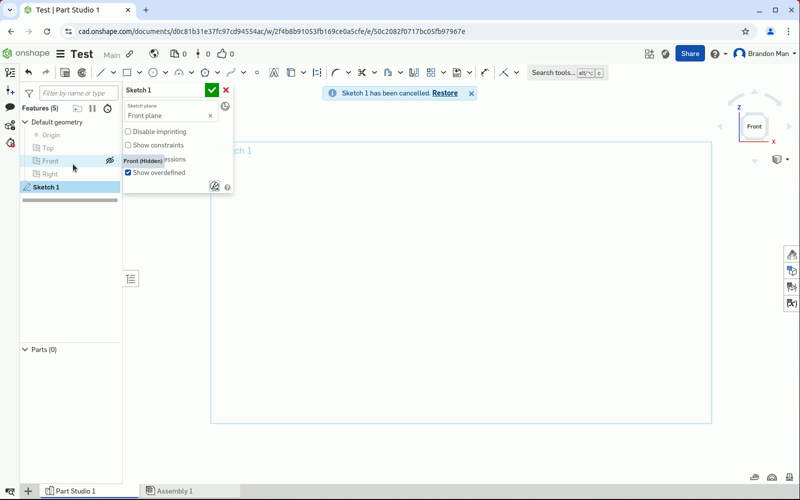
mouse_move(73, 352)
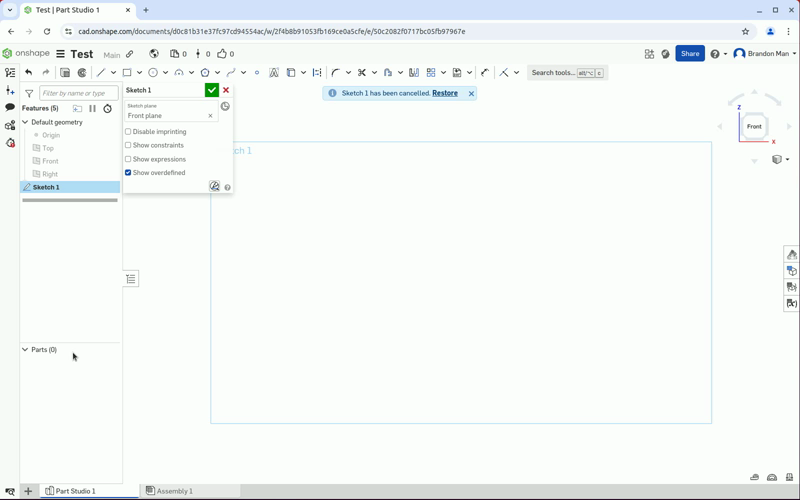
key(y)
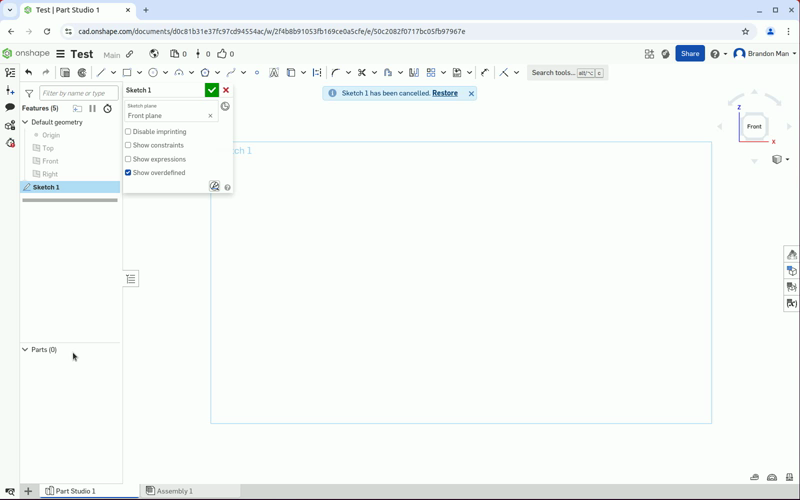
key(c)
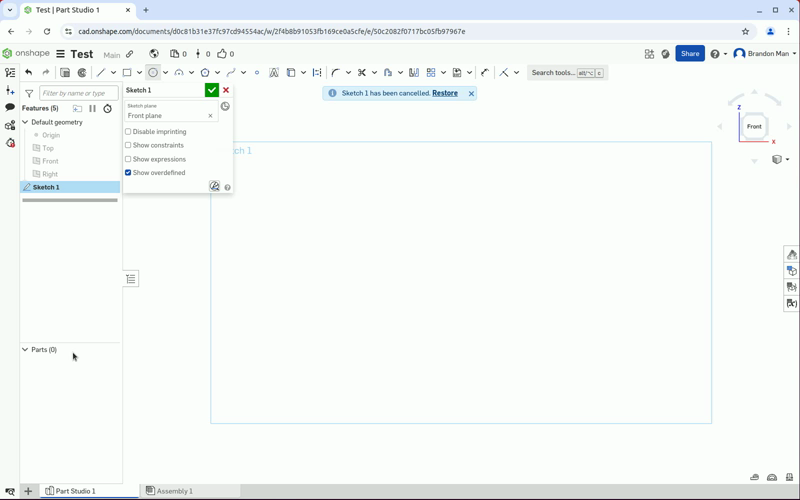
key_down(shift)
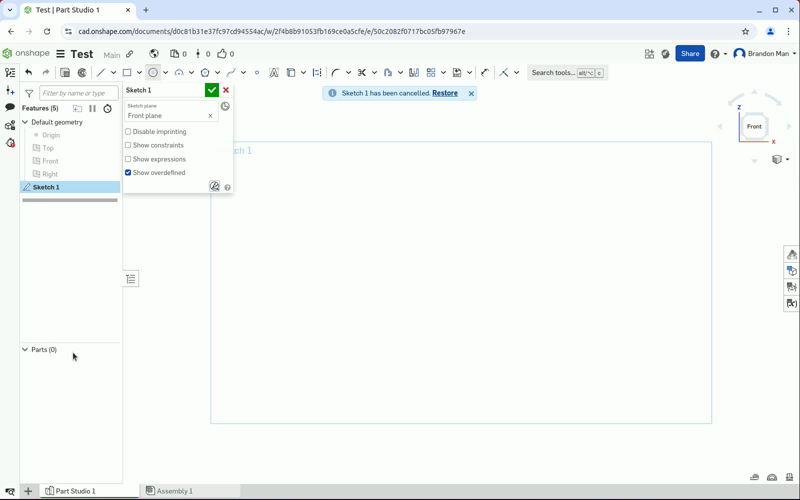
mouse_move(461, 282)
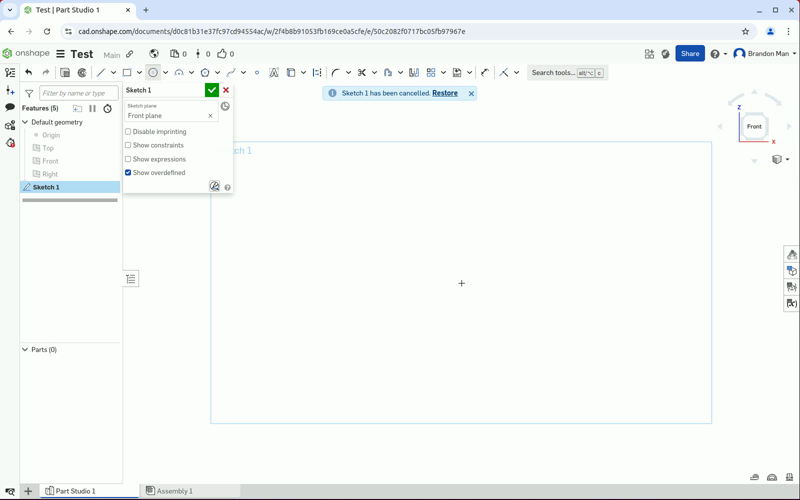
click(461, 282)
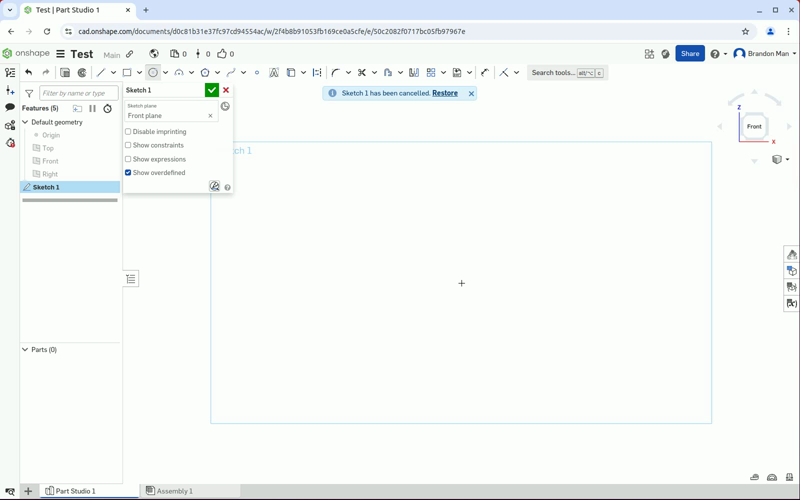
key_up(shift)
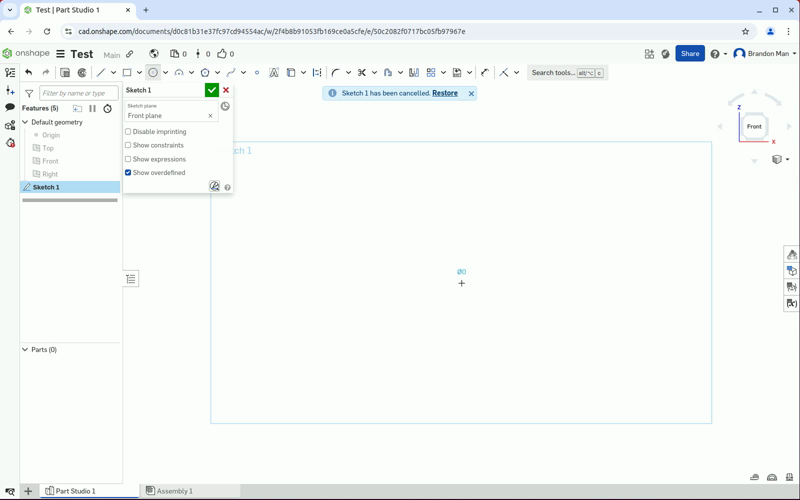
mouse_move(474, 282)
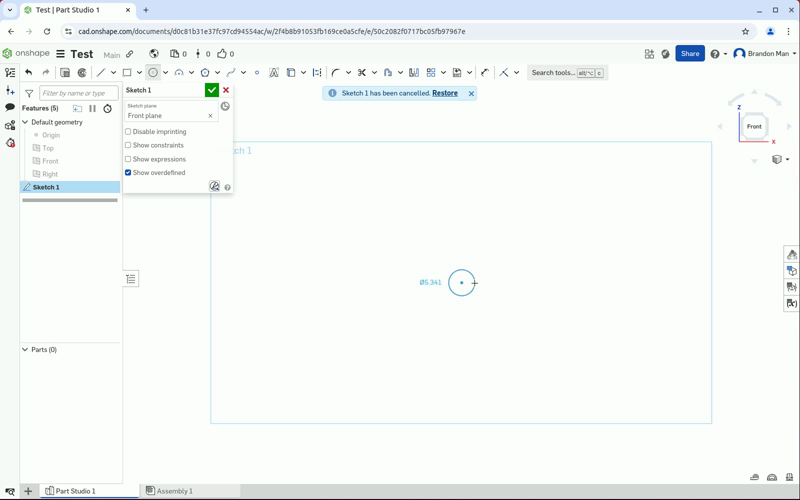
click(474, 282)
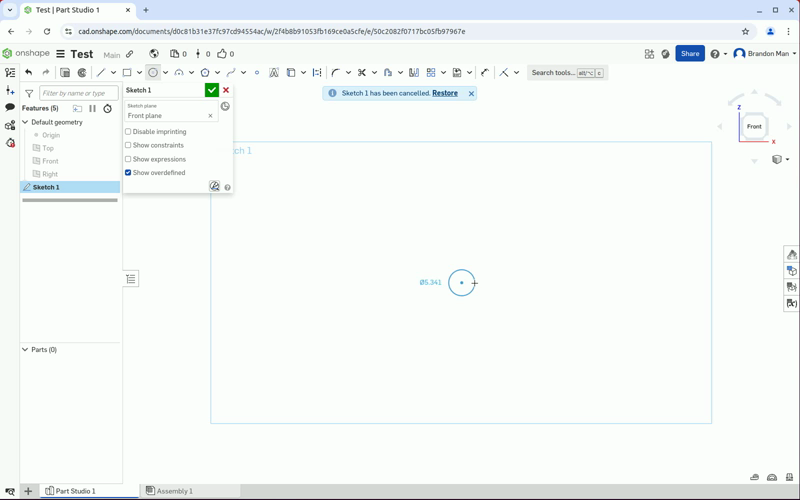
key(esc)
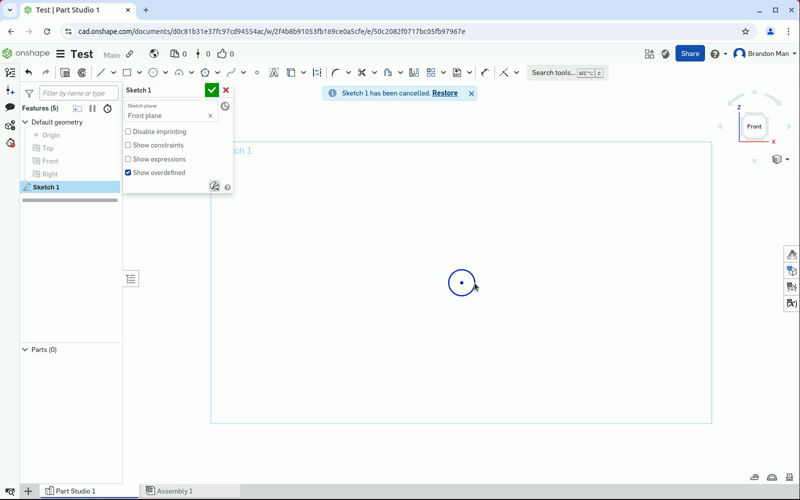
mouse_move(458, 281)
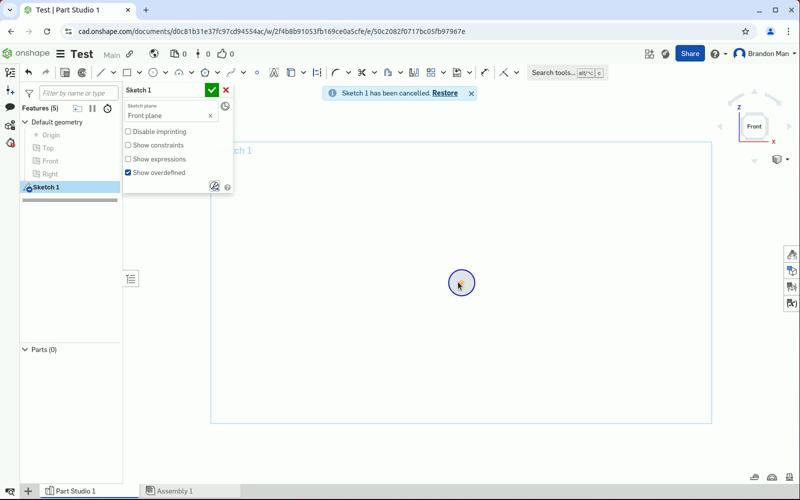
scroll(6)
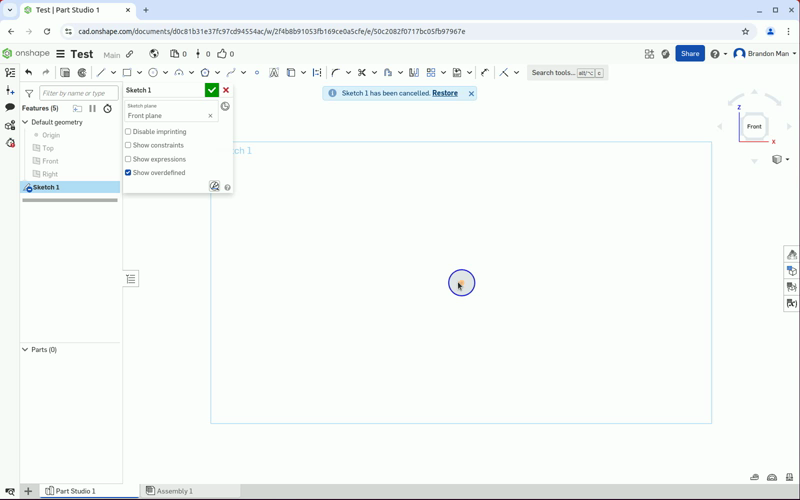
scroll(6)
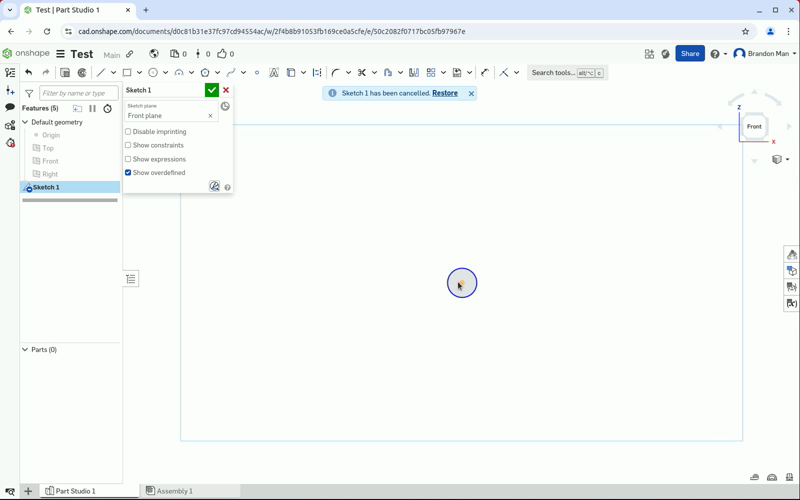
scroll(6)
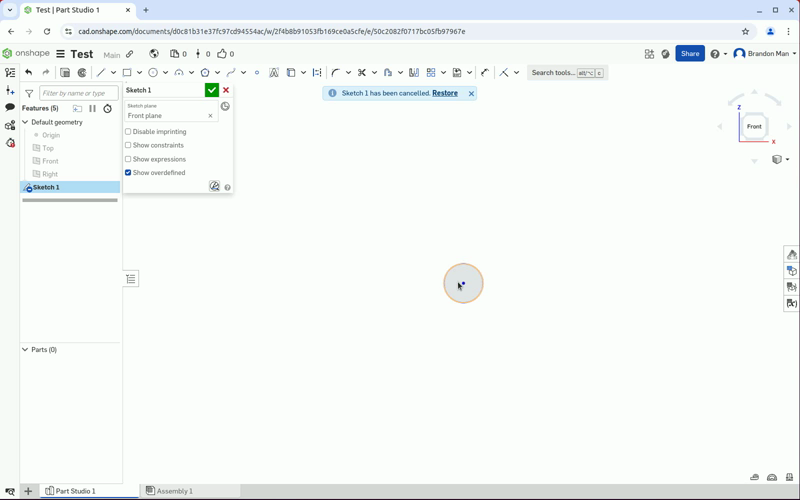
scroll(6)
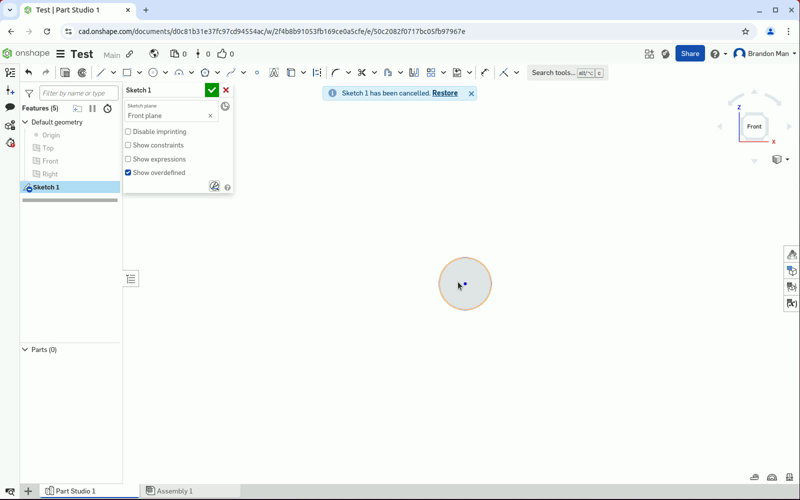
scroll(6)
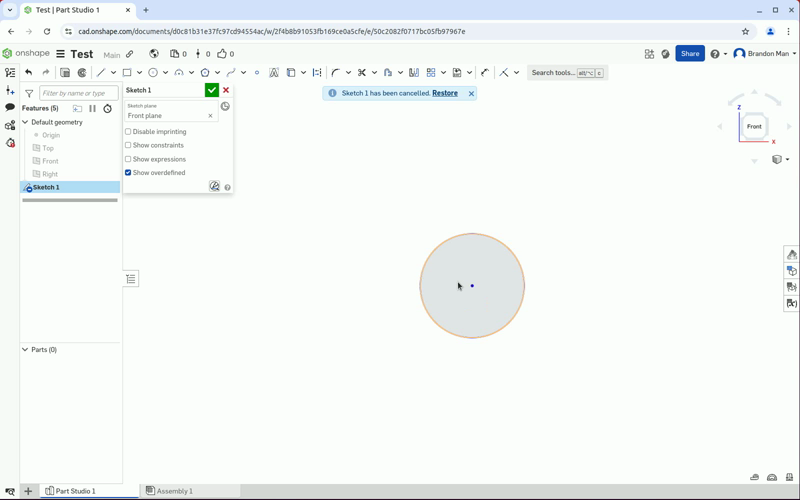
scroll(6)
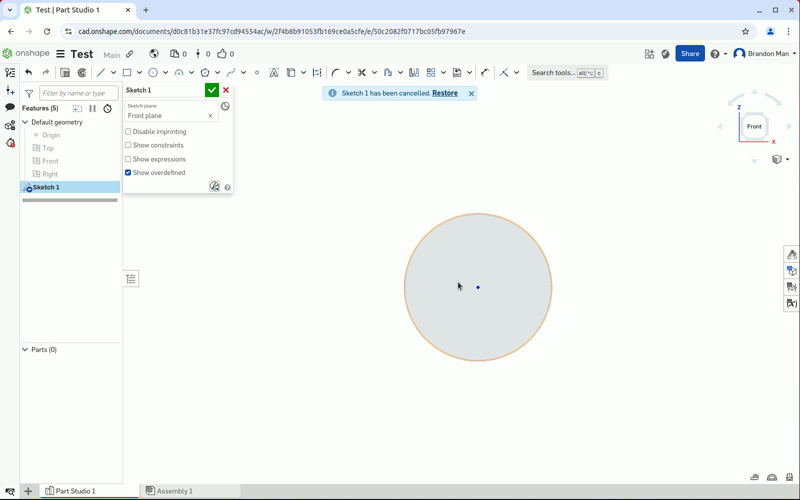
scroll(6)
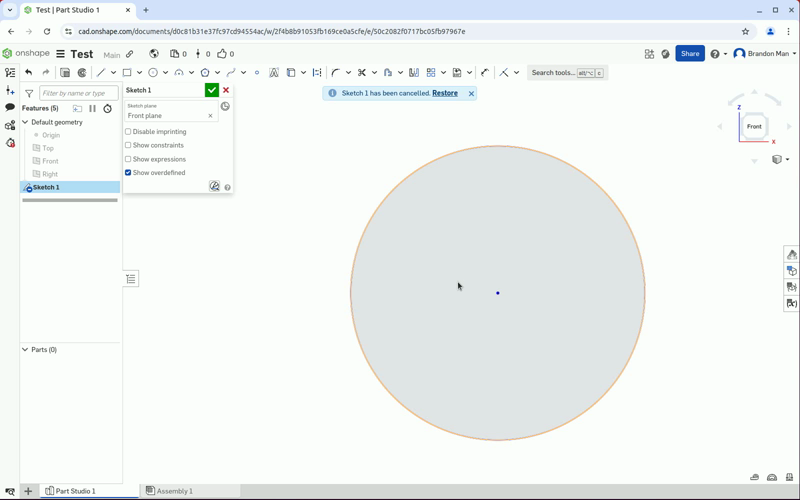
click(458, 281)
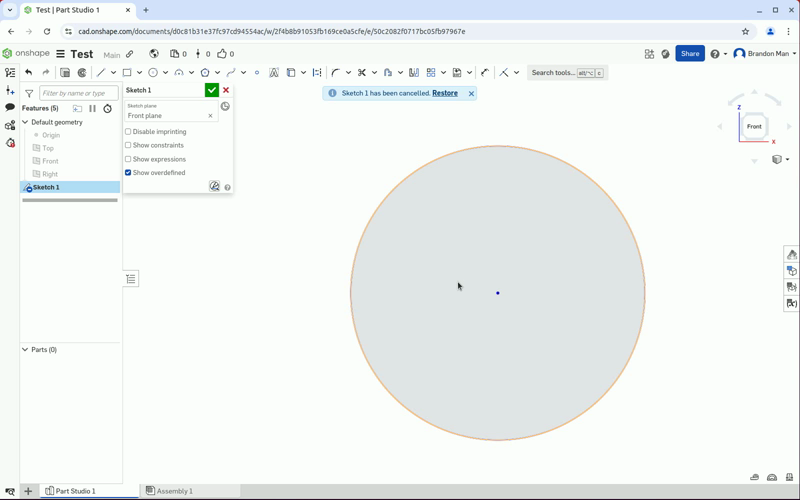
scroll(-6)
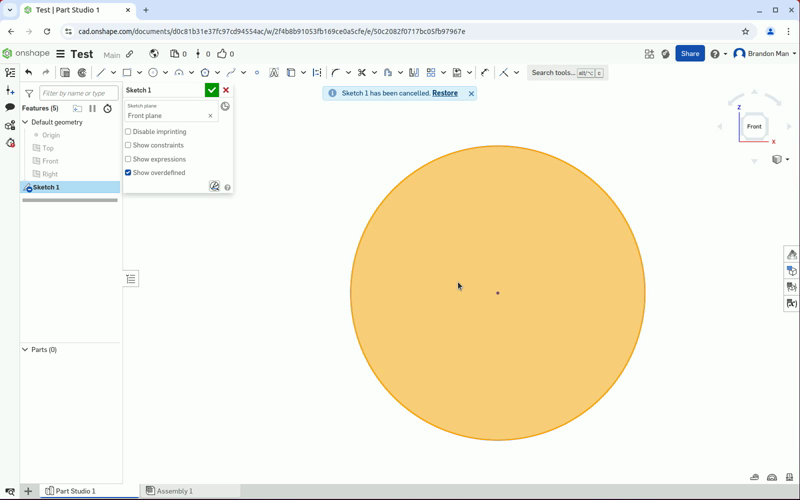
scroll(-6)
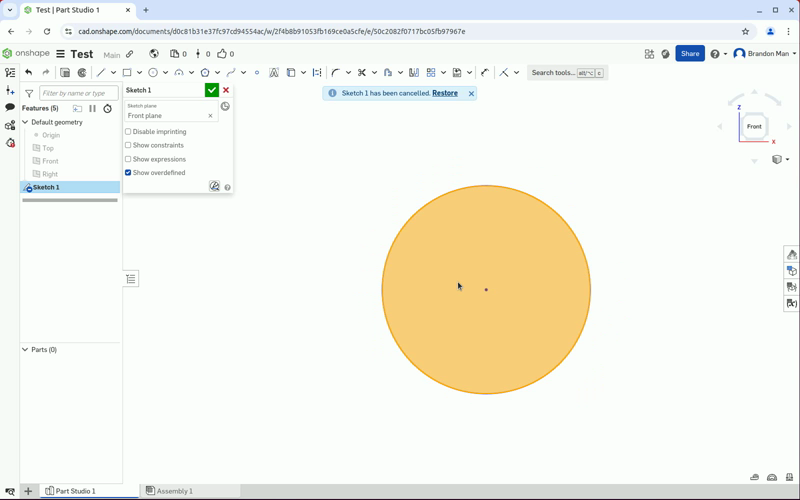
scroll(-6)
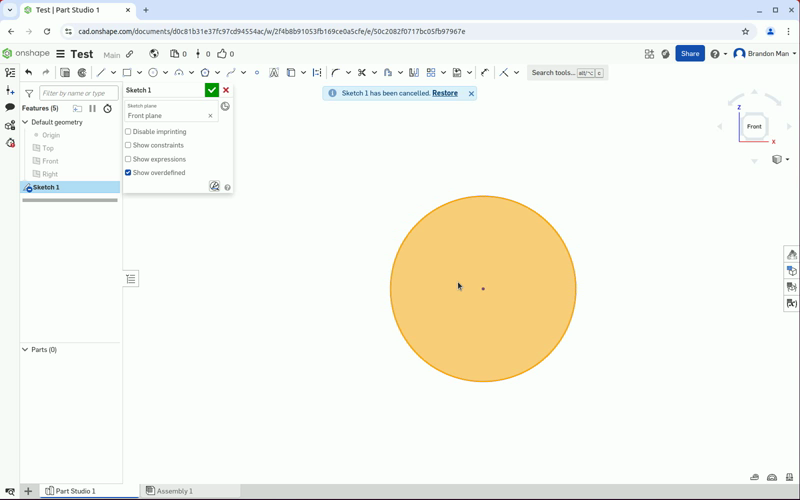
scroll(-6)
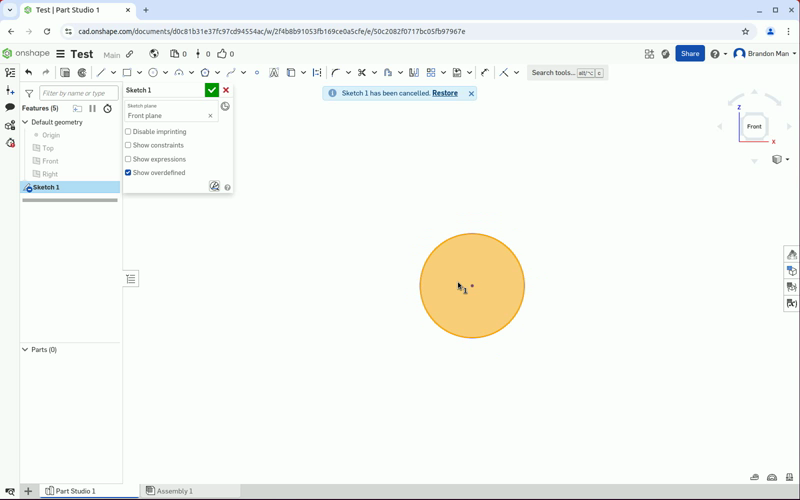
scroll(-6)
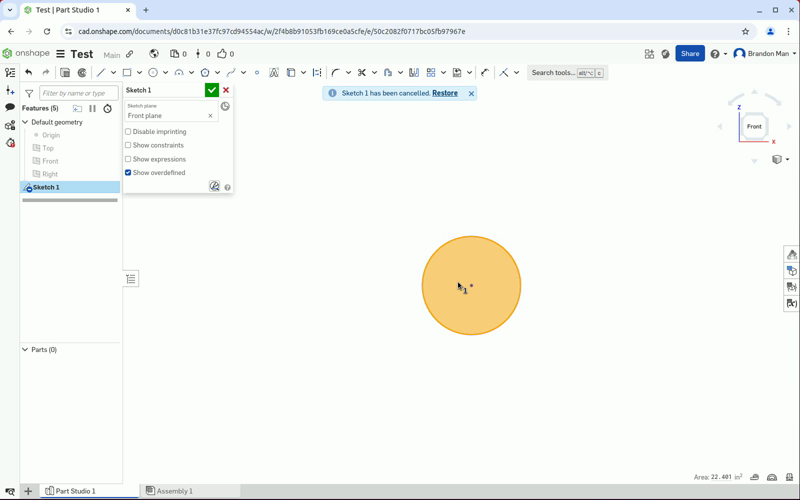
scroll(-6)
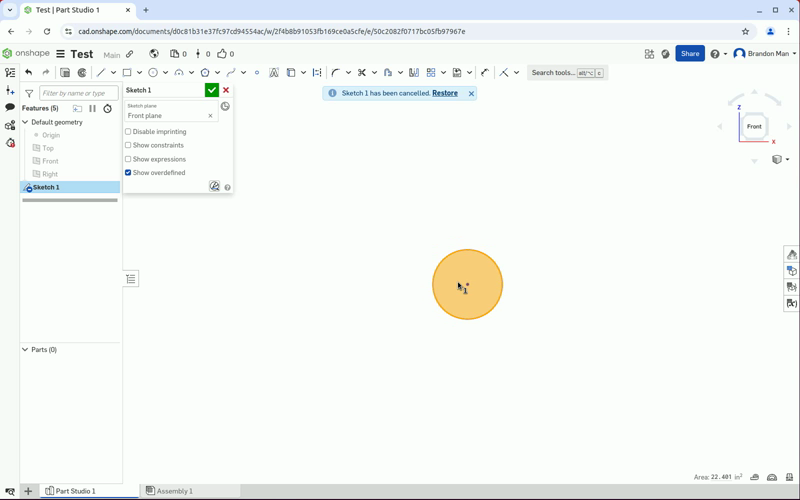
scroll(-6)
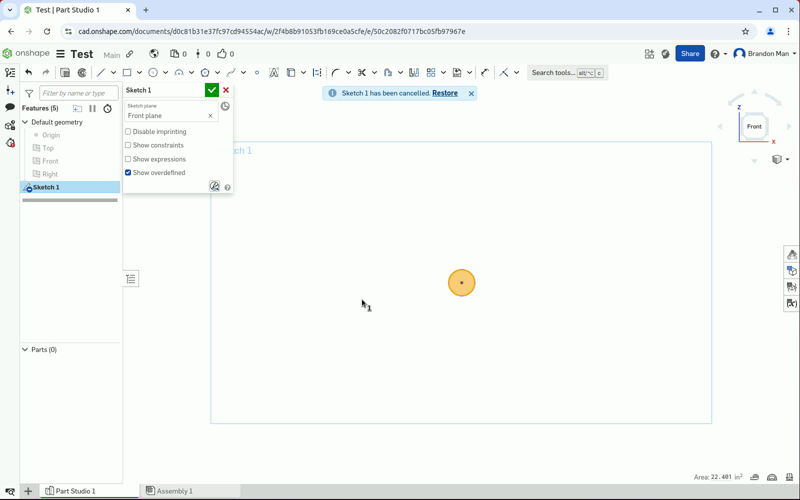
mouse_move(73, 352)
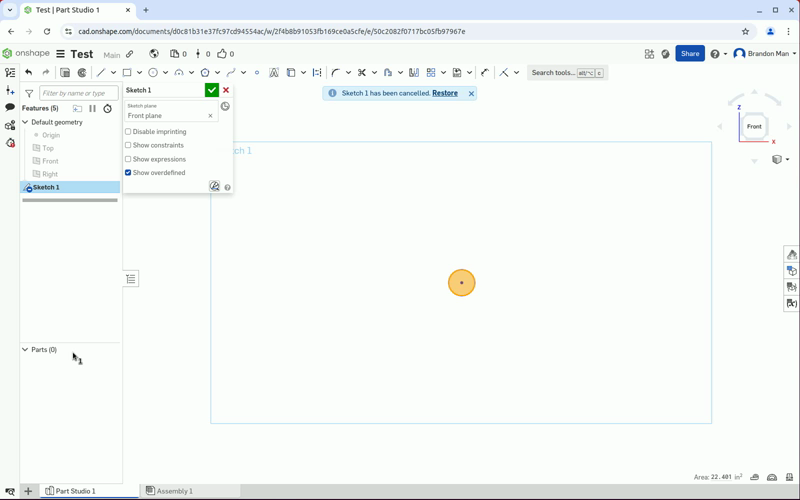
key(shift+y)
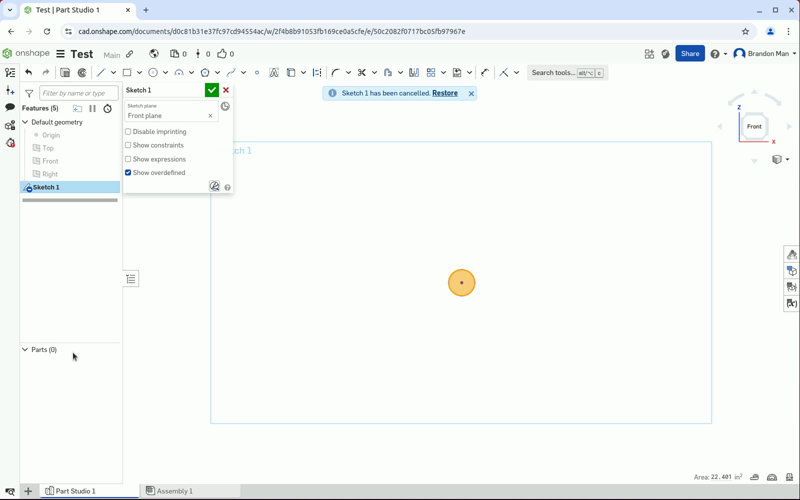
key(shift+e)
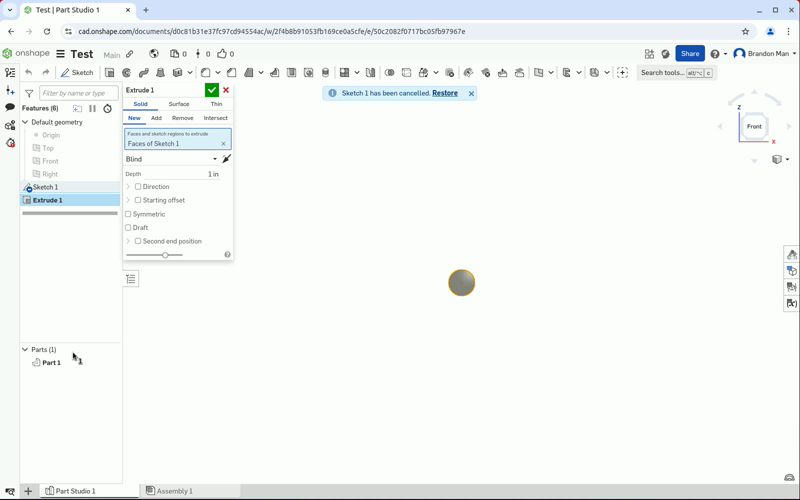
mouse_move(143, 106)
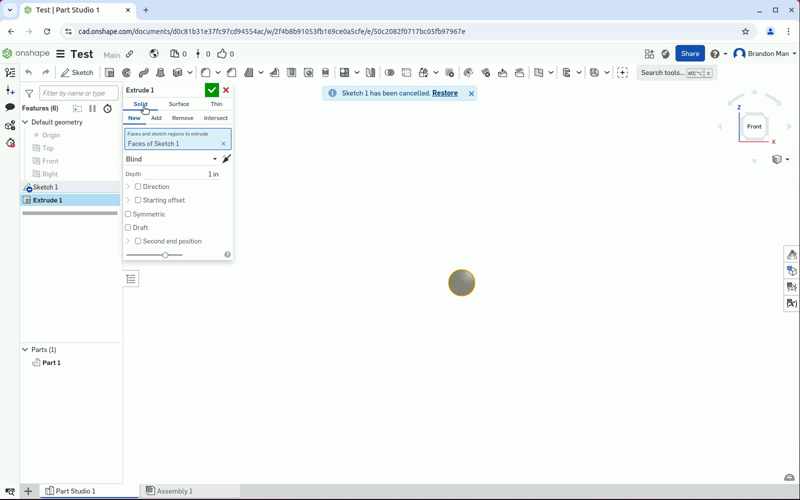
click(143, 106)
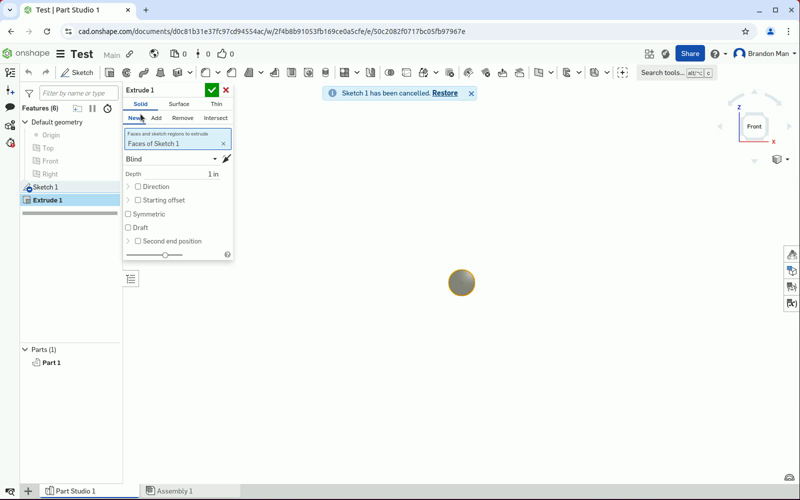
mouse_move(137, 120)
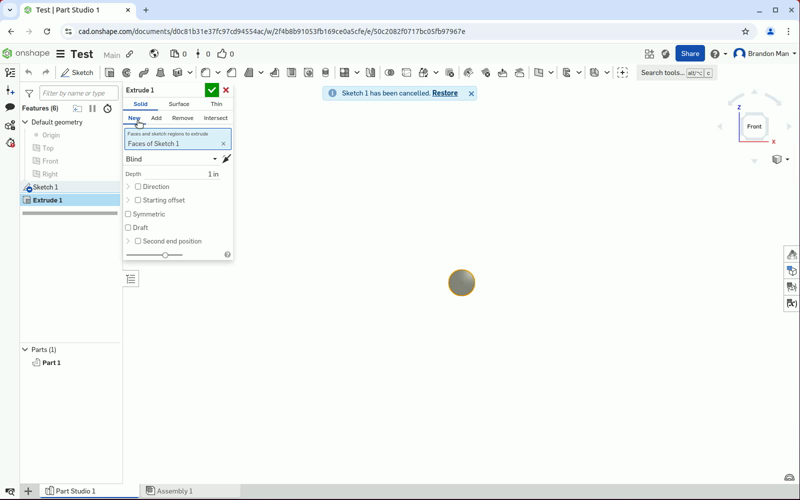
click(137, 120)
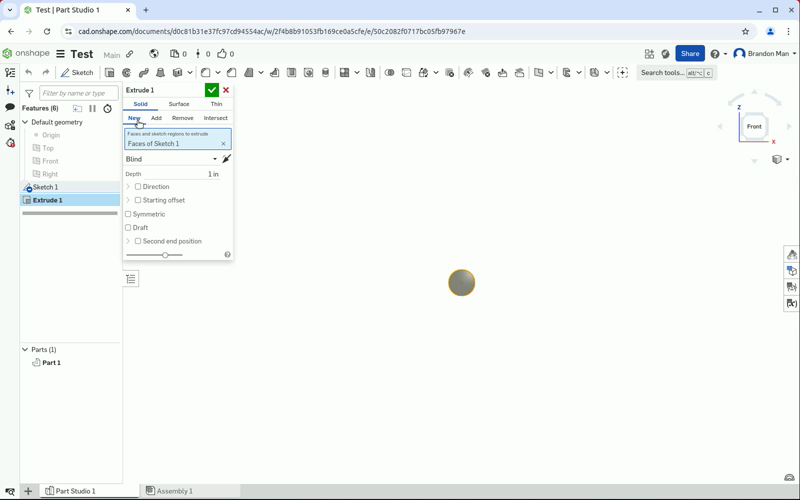
key(tab, 4)
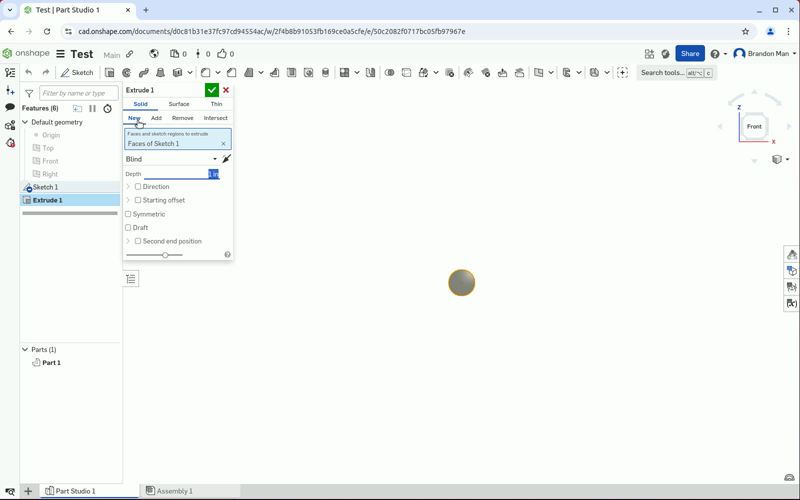
text(19.738)
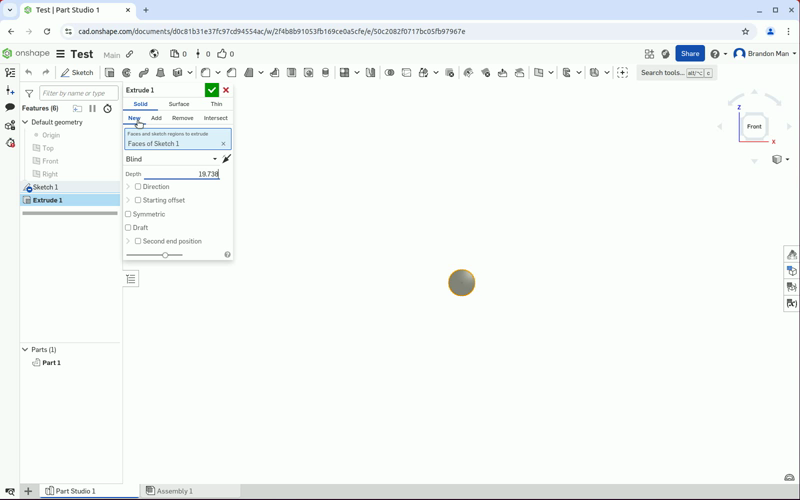
key(enter)
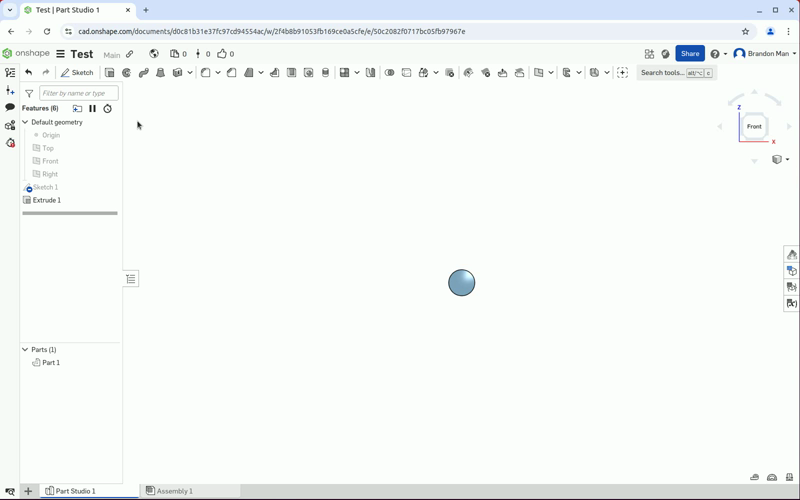
key(shift+h)
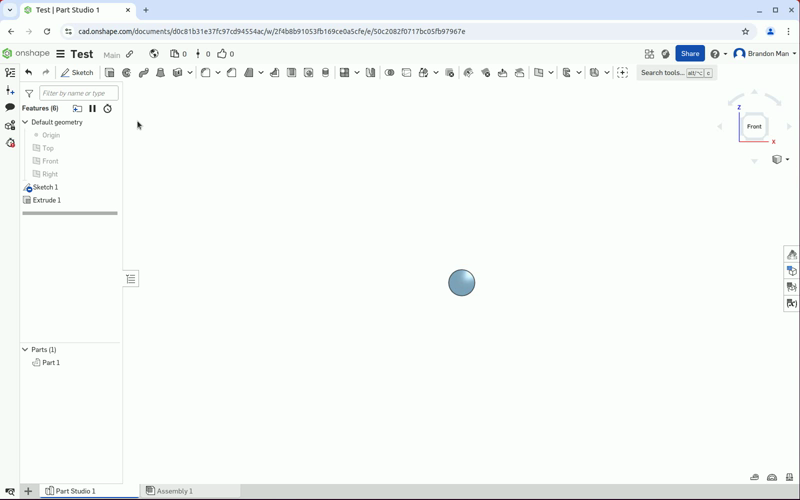
key(shift+h)
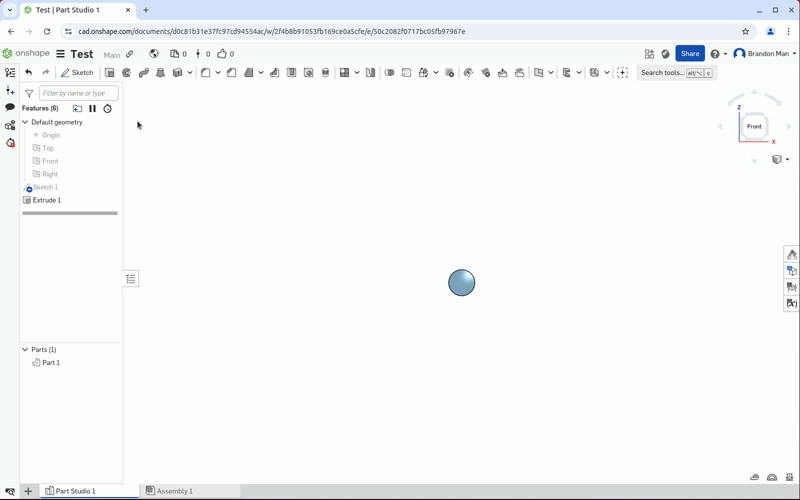
mouse_move(73, 189)
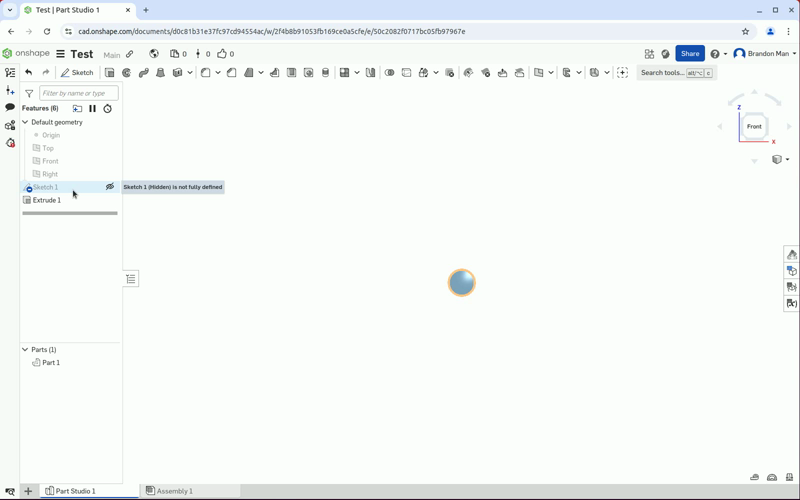
click(73, 189)
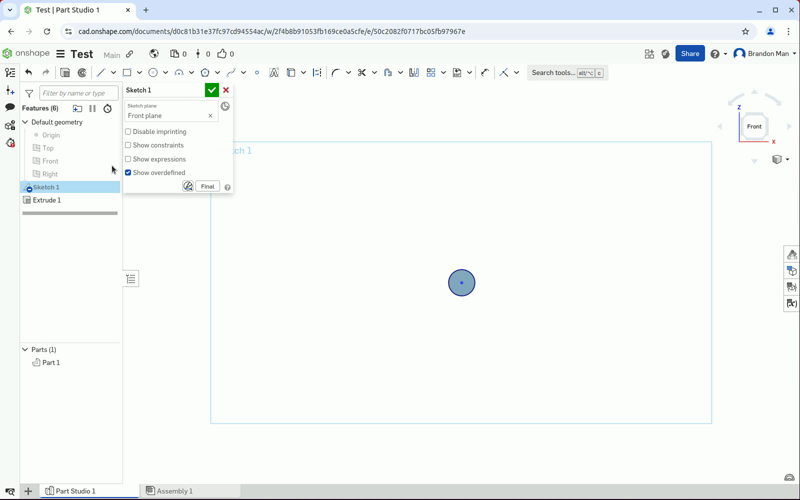
mouse_move(229, 92)
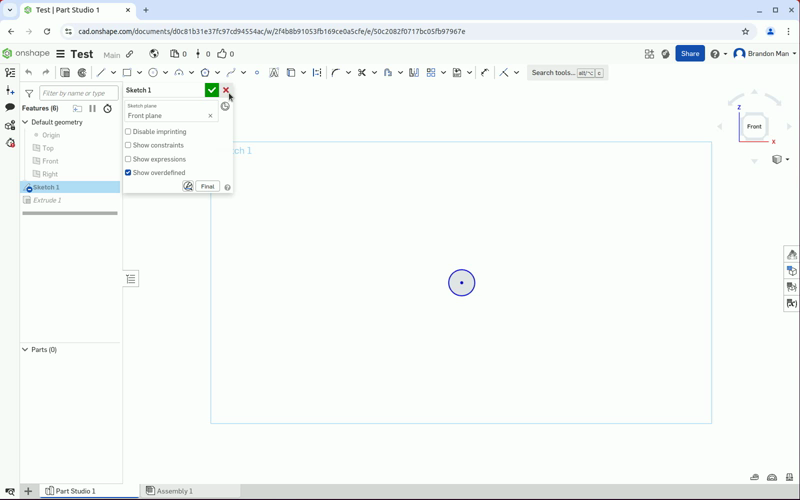
click(229, 92)
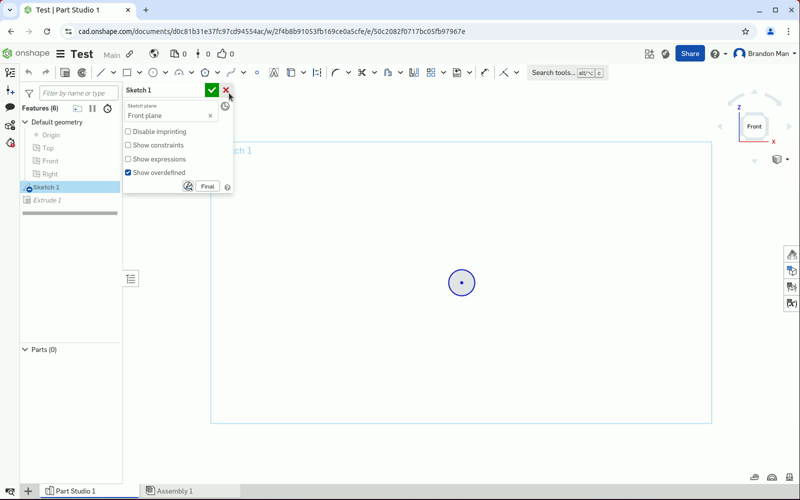
key(shift+s)
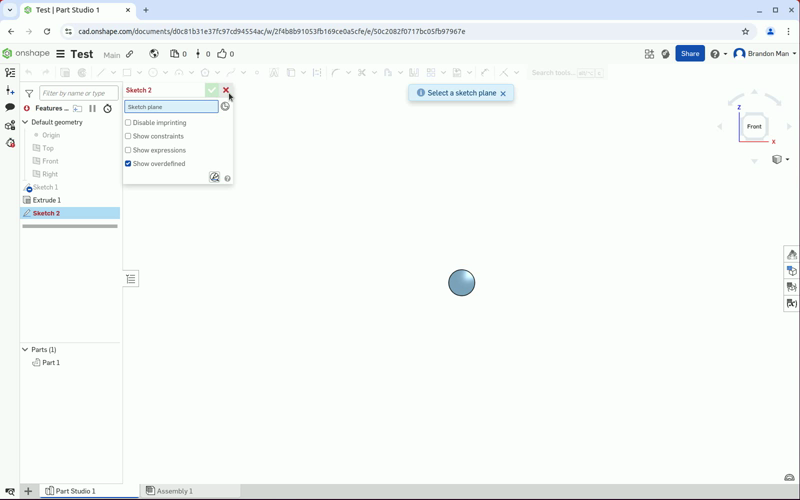
mouse_move(73, 163)
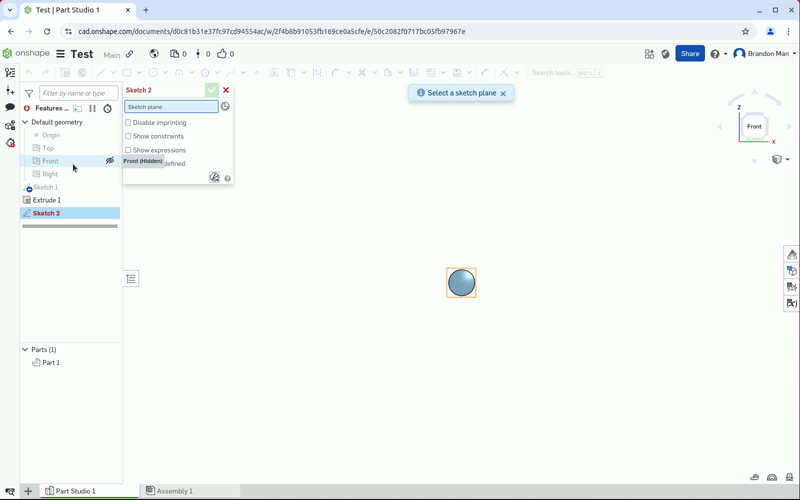
click(73, 163)
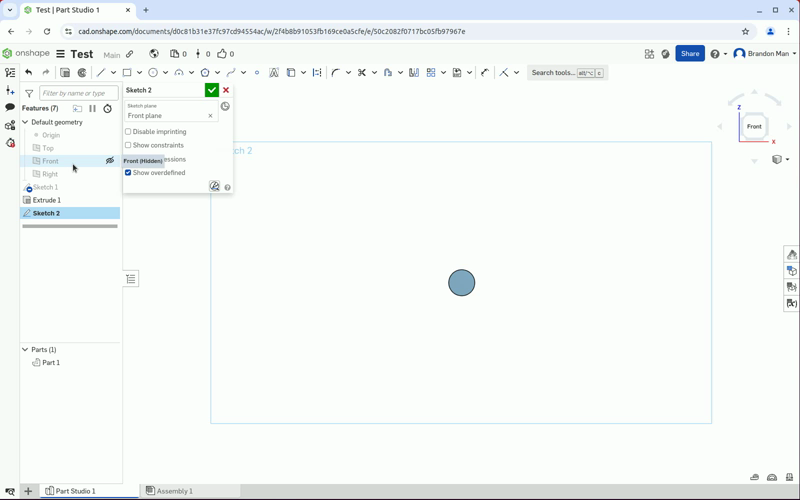
mouse_move(73, 352)
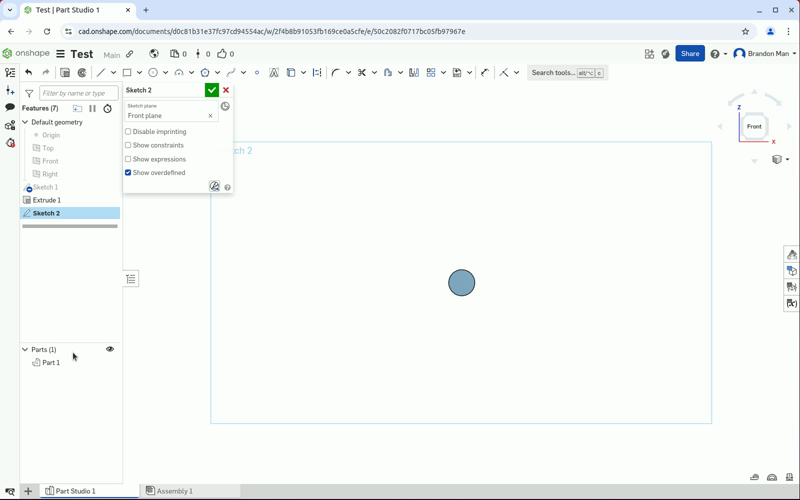
key(y)
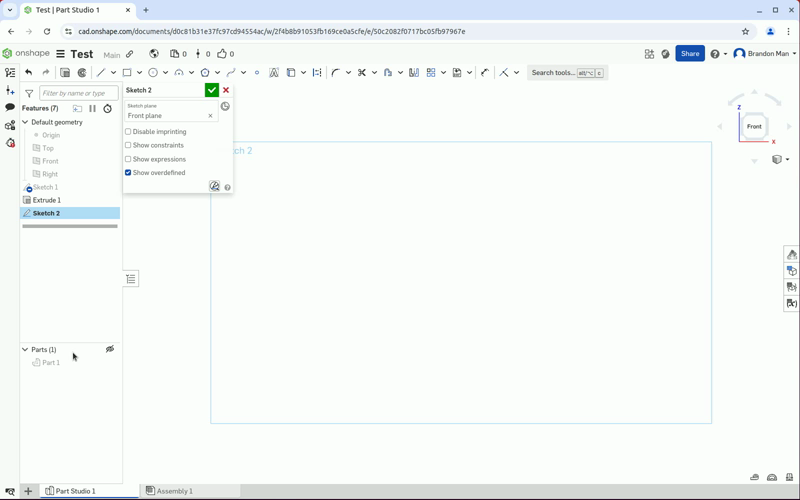
key(c)
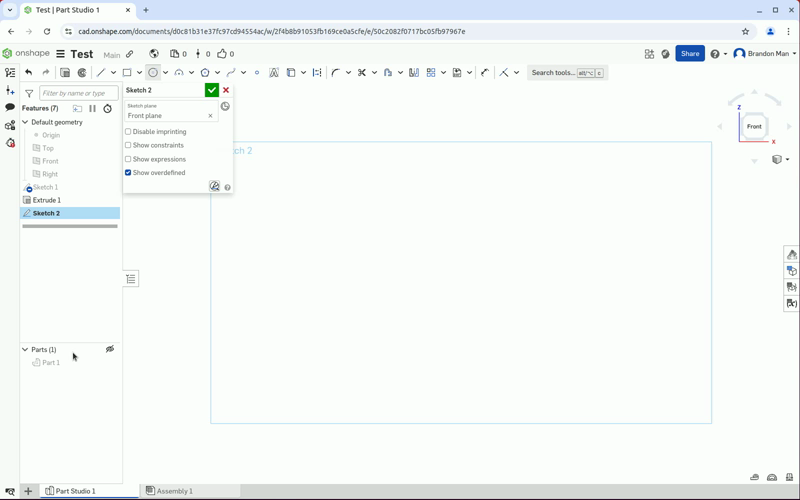
key_down(shift)
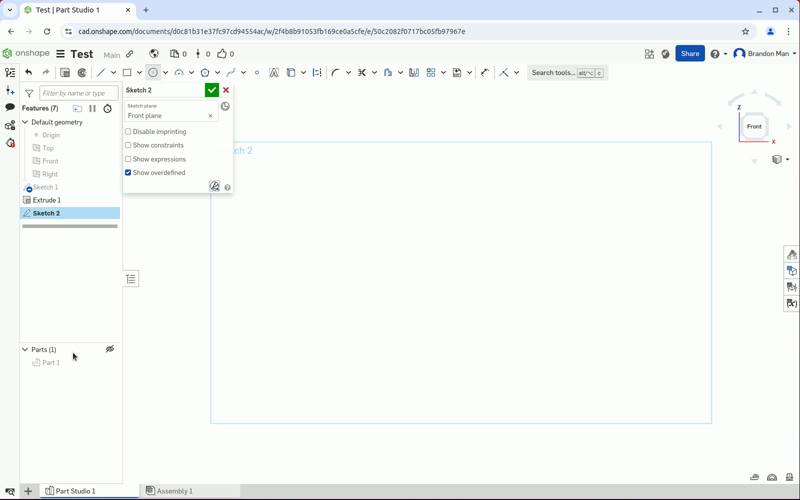
mouse_move(461, 282)
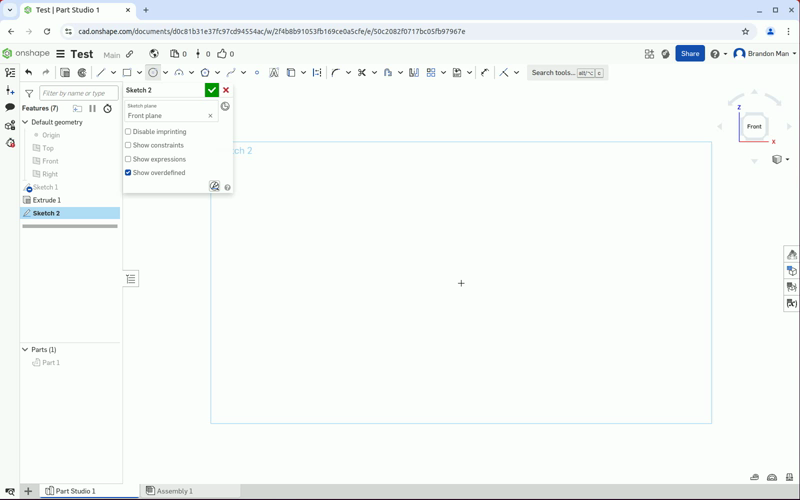
click(461, 282)
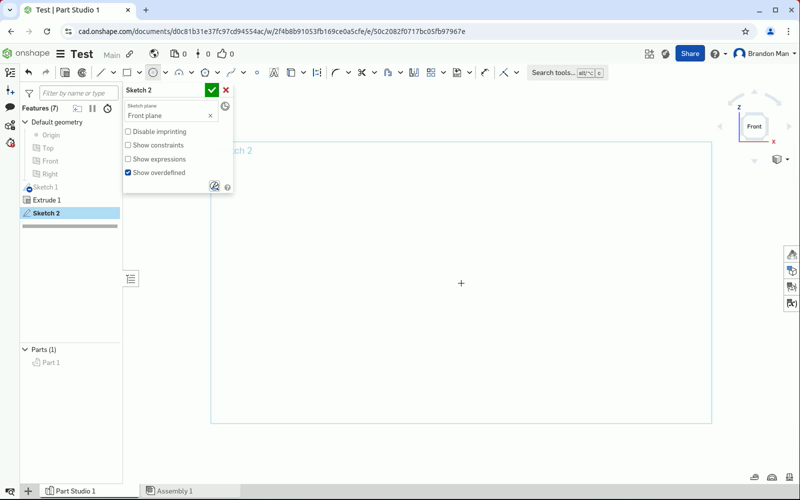
key_up(shift)
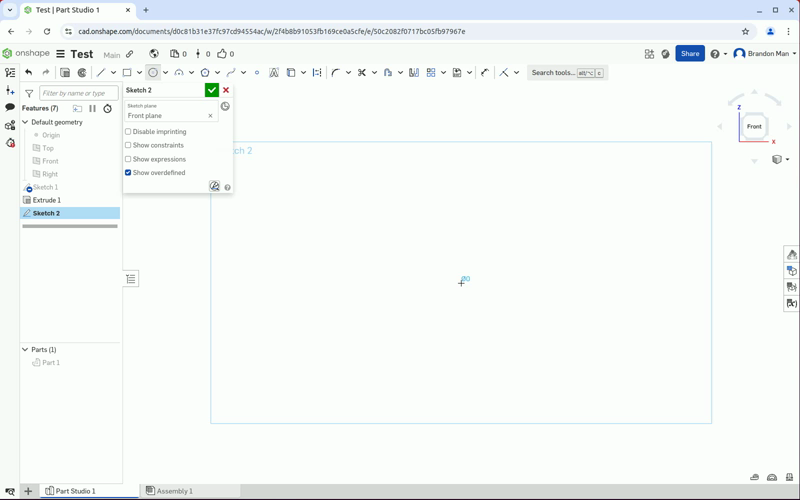
mouse_move(470, 282)
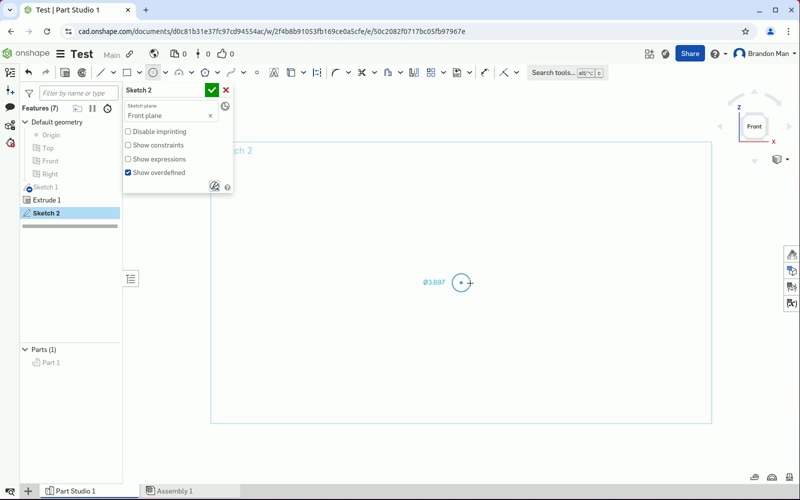
click(470, 282)
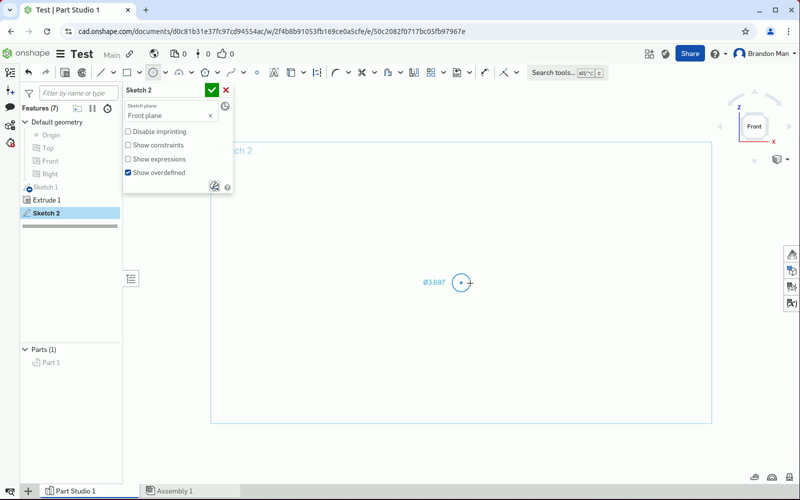
key(esc)
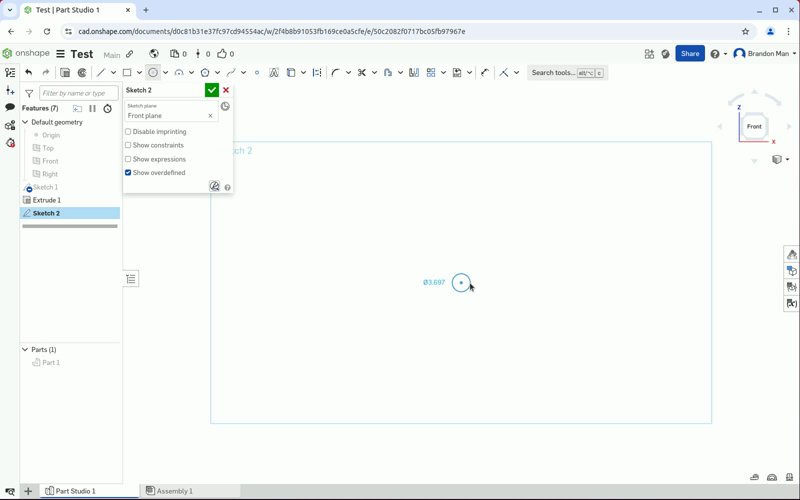
mouse_move(462, 277)
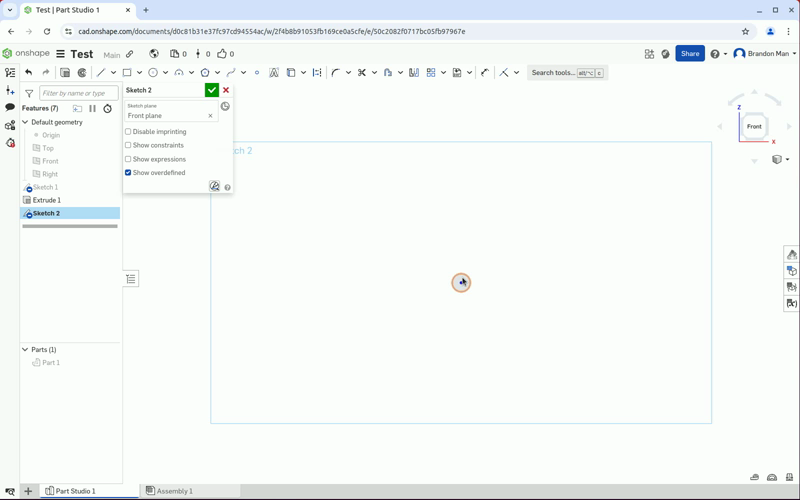
scroll(6)
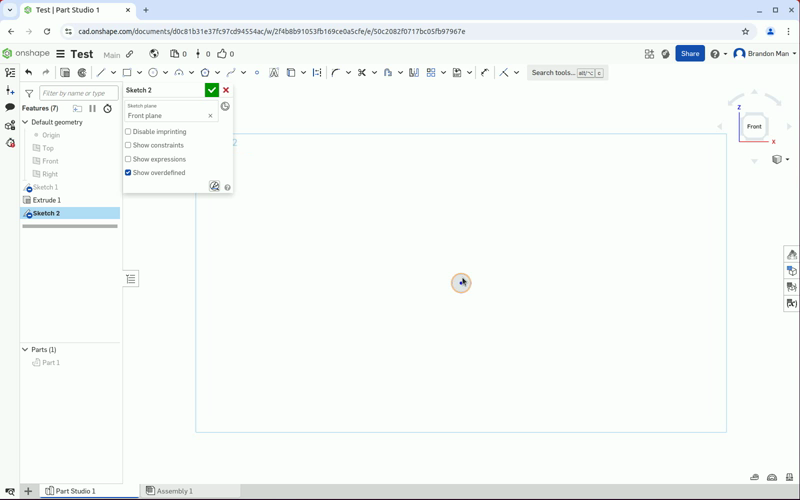
scroll(6)
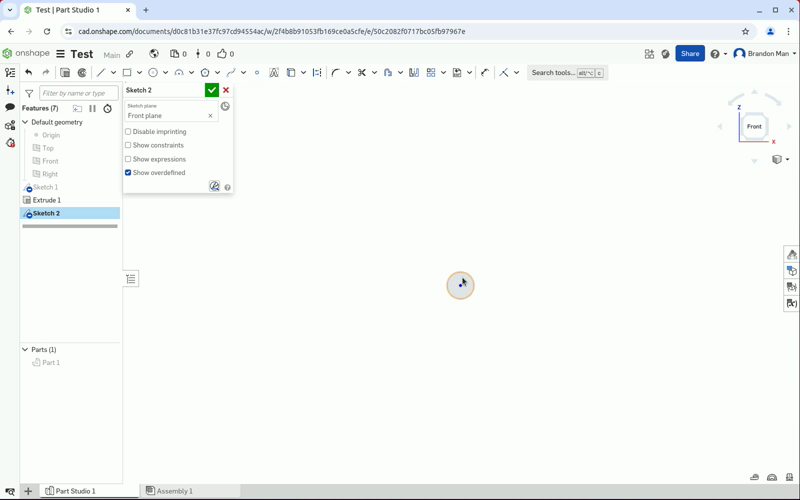
scroll(6)
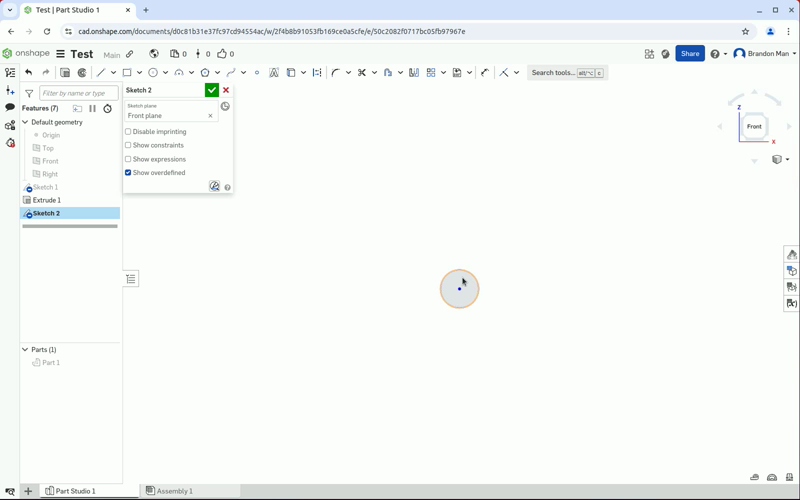
scroll(6)
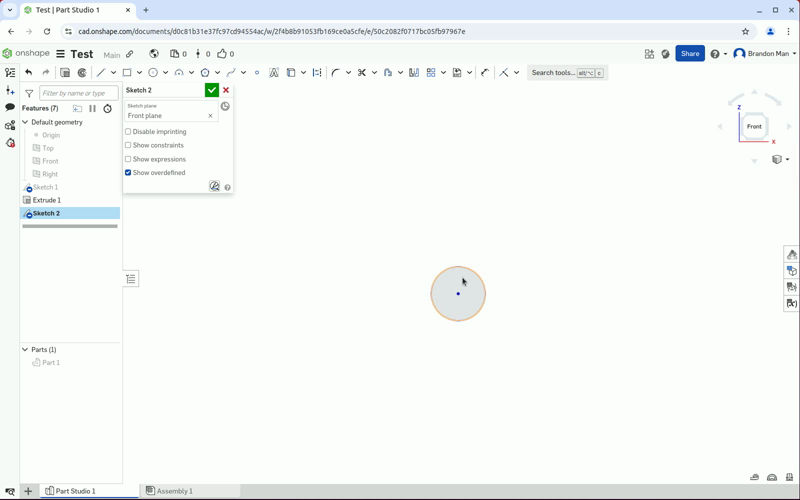
scroll(6)
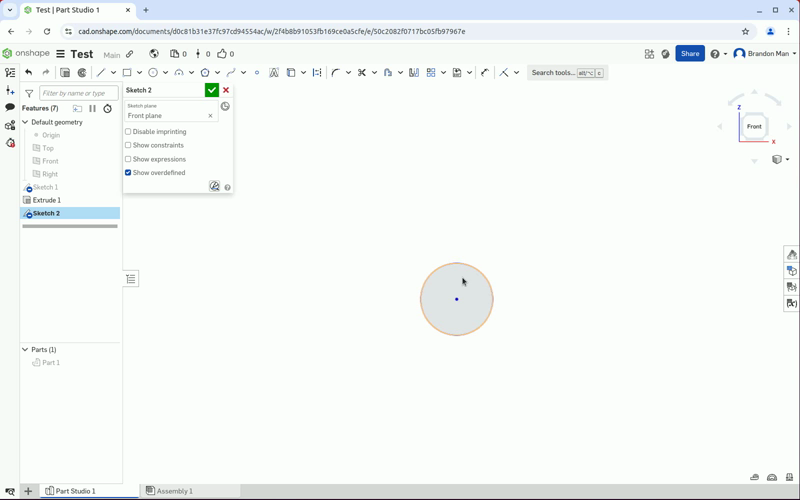
scroll(6)
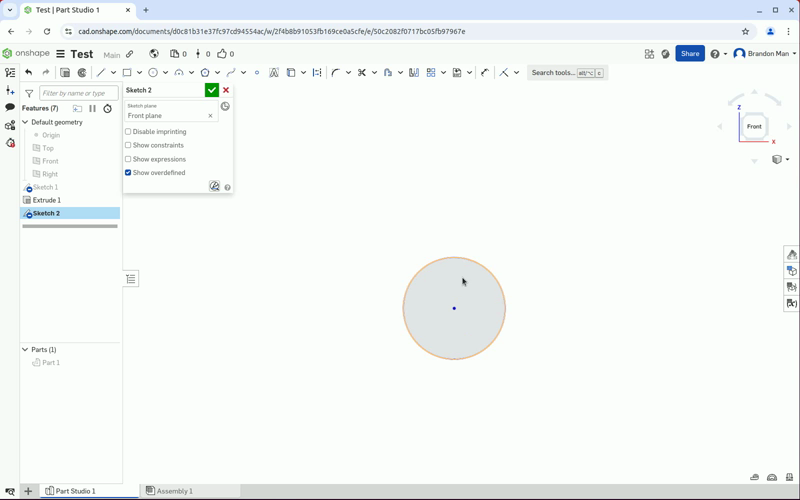
scroll(6)
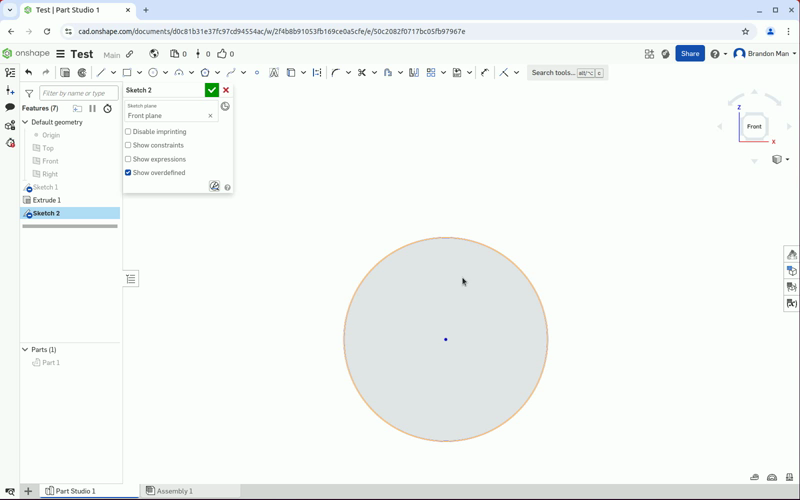
click(462, 277)
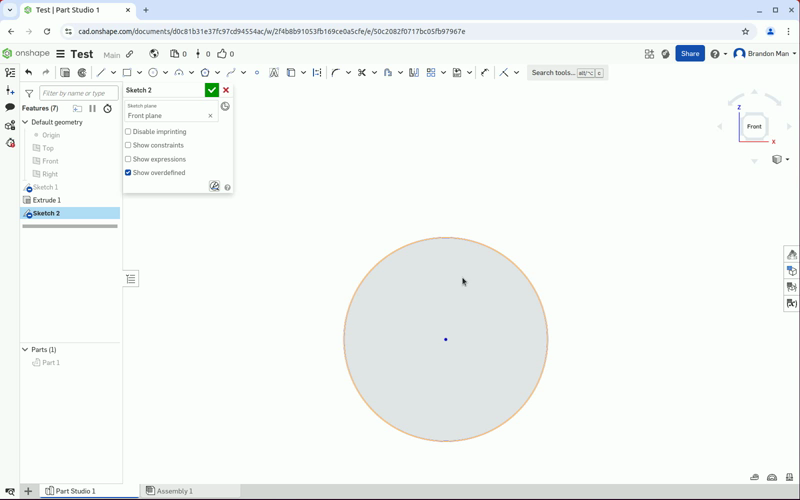
scroll(-6)
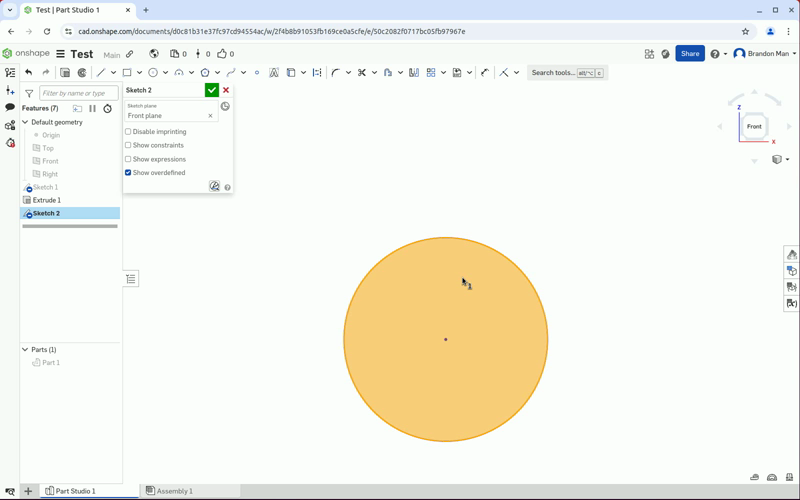
scroll(-6)
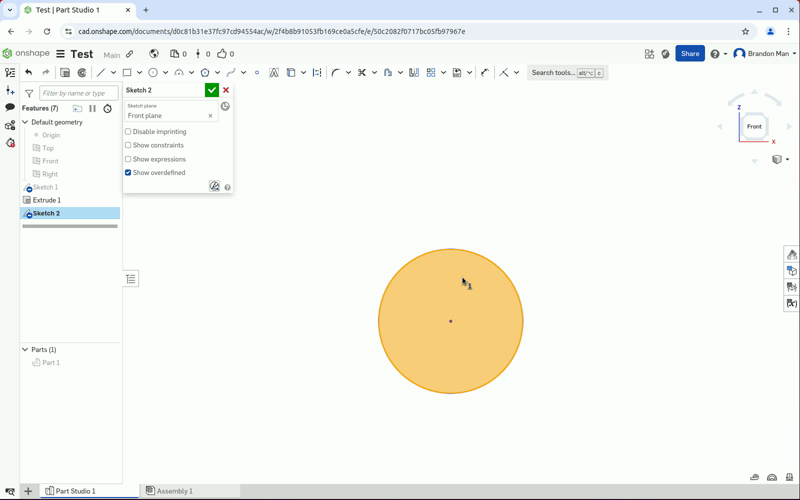
scroll(-6)
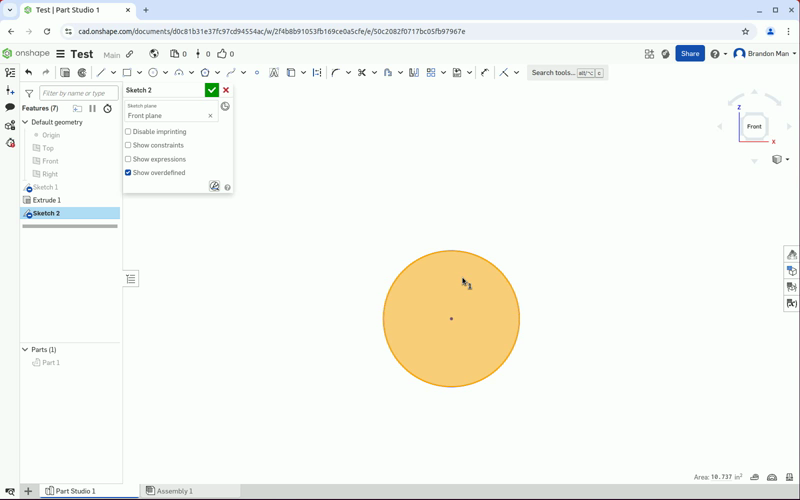
scroll(-6)
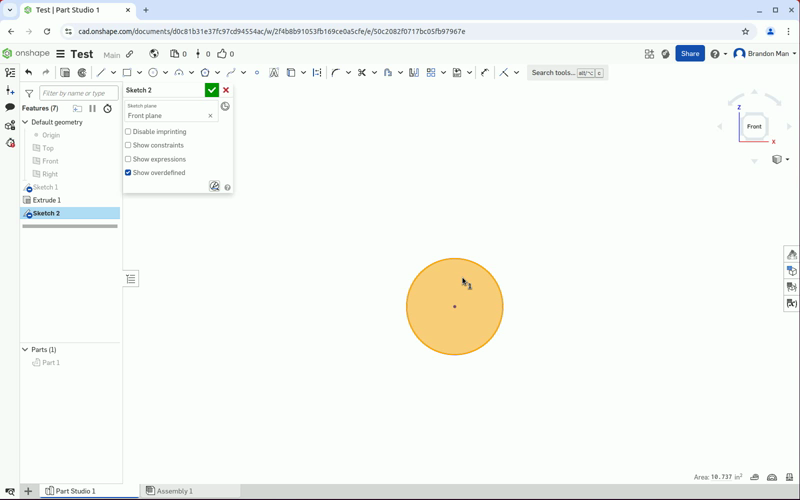
scroll(-6)
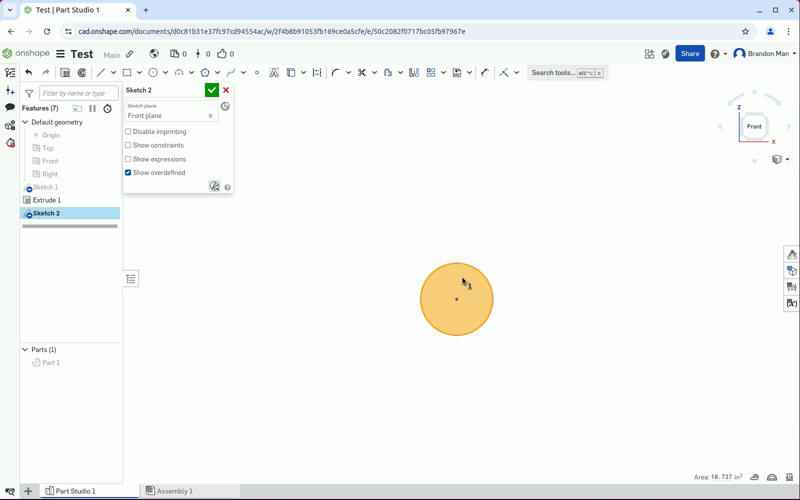
scroll(-6)
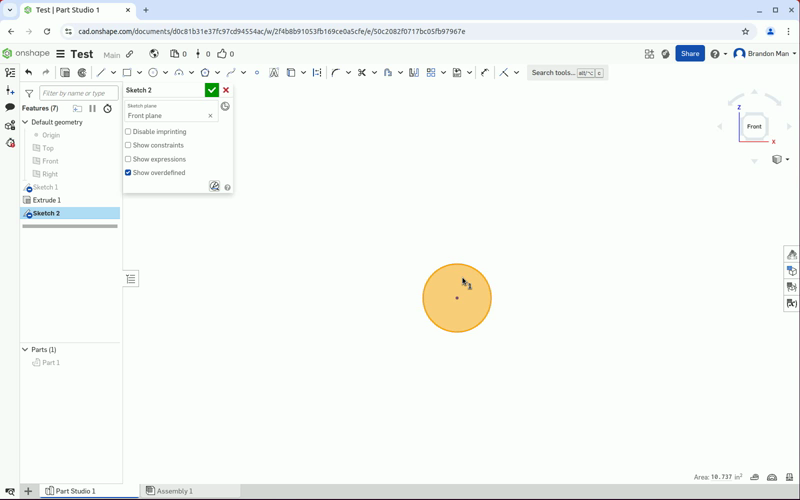
scroll(-6)
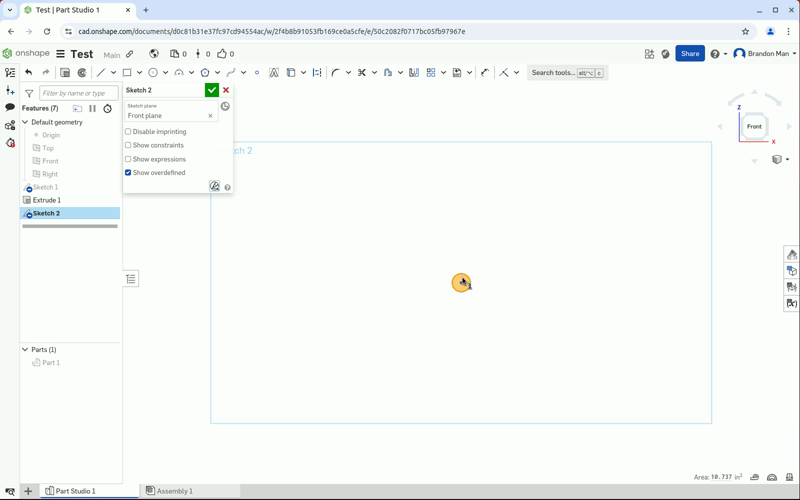
mouse_move(73, 352)
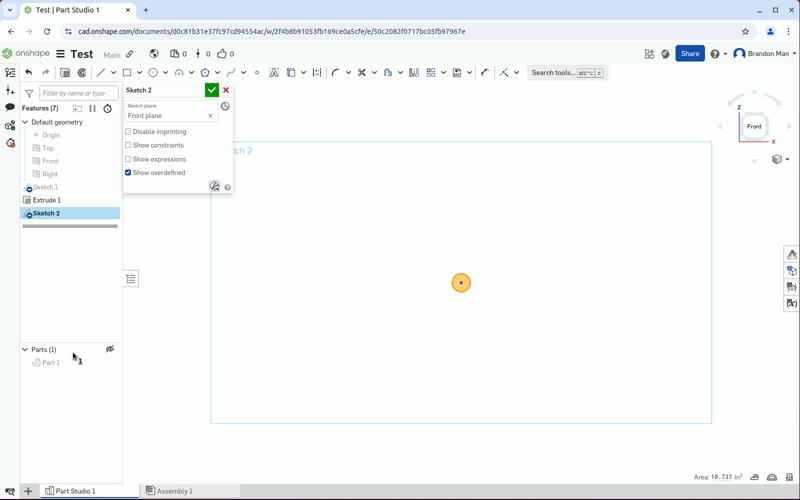
key(shift+y)
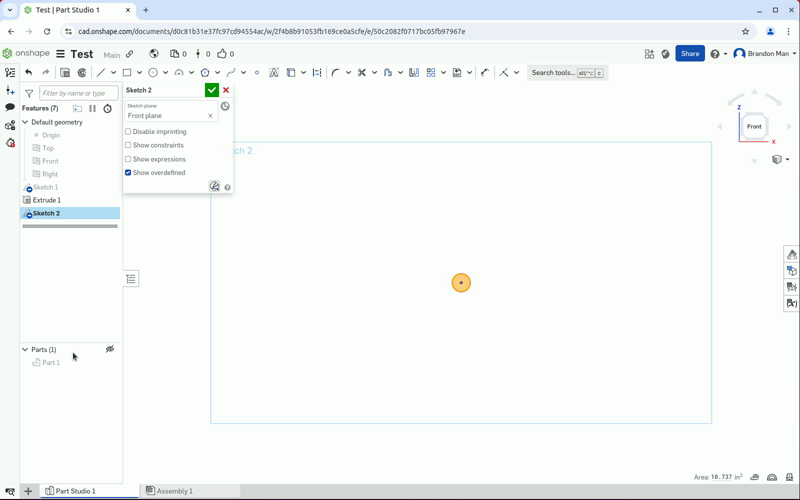
key(shift+e)
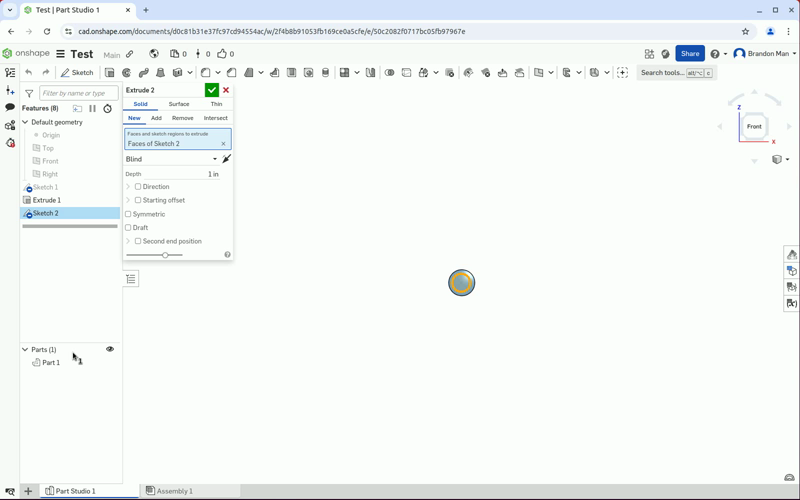
mouse_move(143, 106)
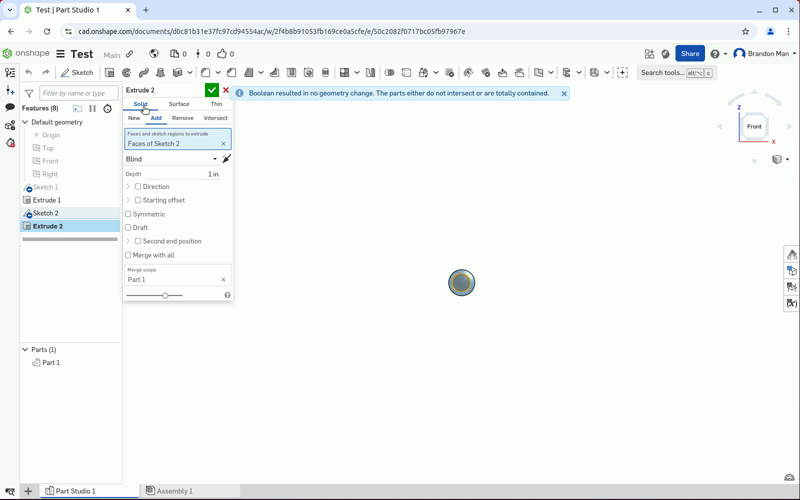
click(143, 106)
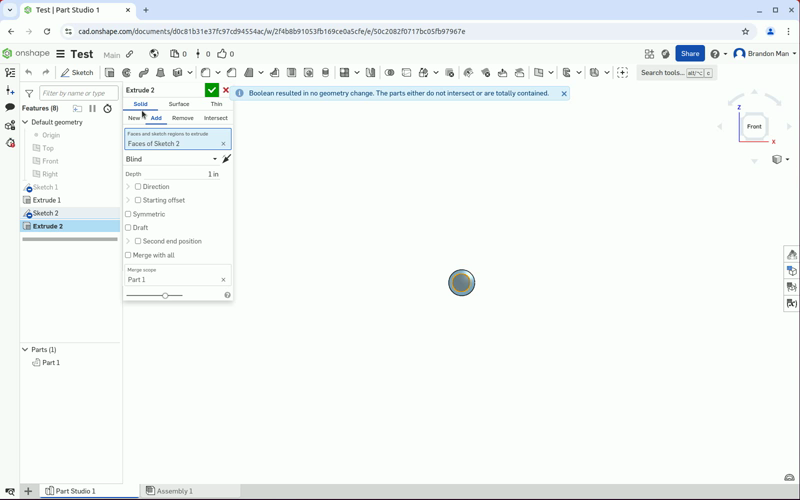
mouse_move(137, 120)
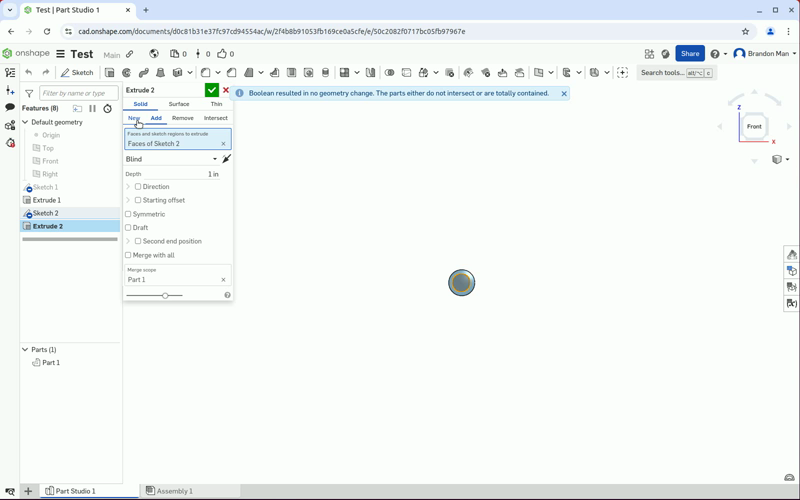
click(137, 120)
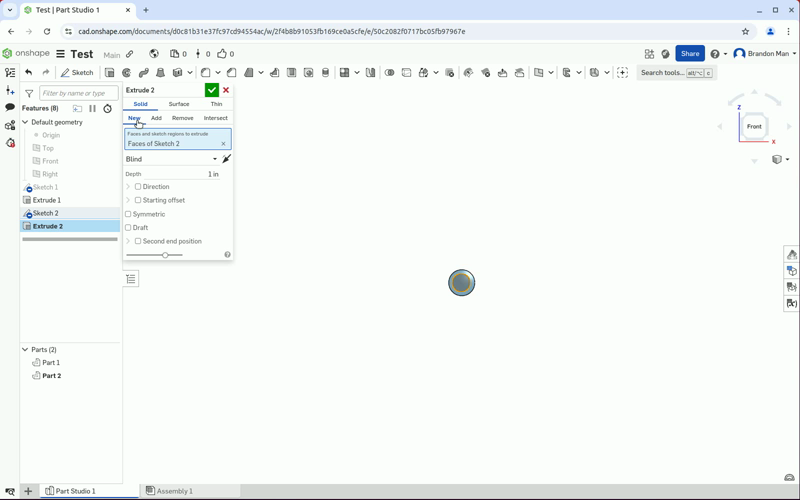
key(tab, 4)
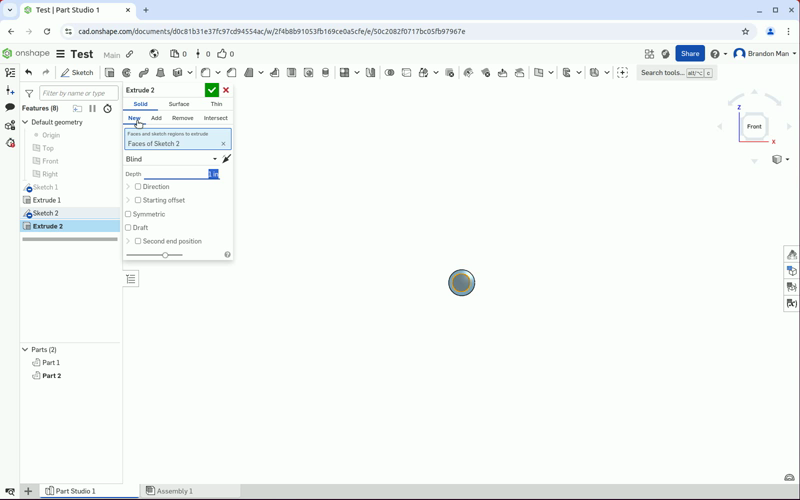
text(-6.499)
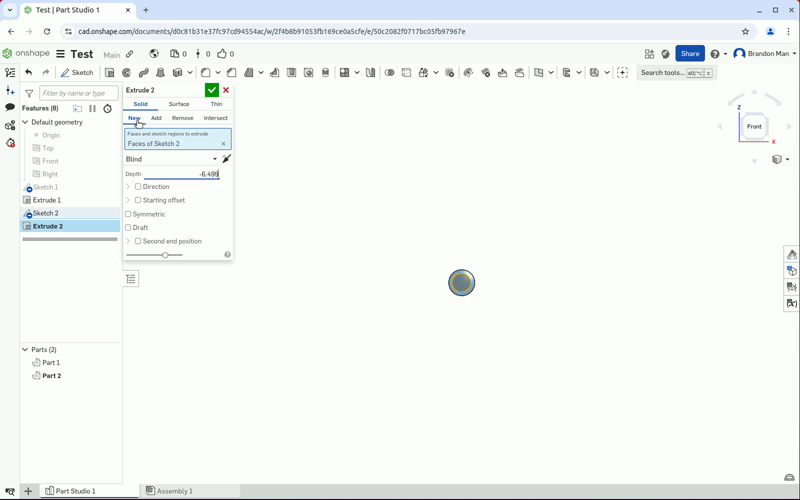
key(enter)
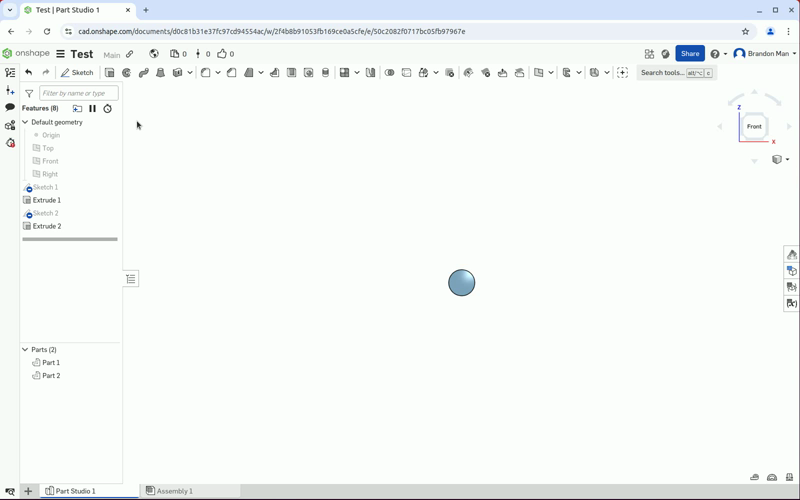
key(shift+h)
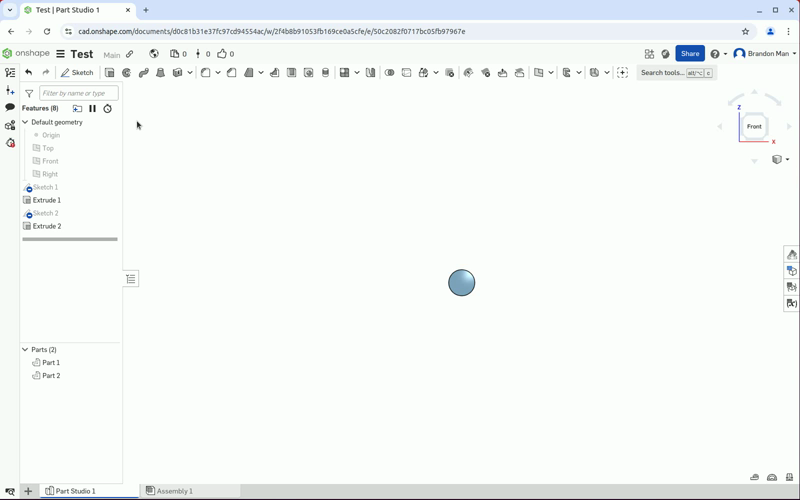
key(shift+h)
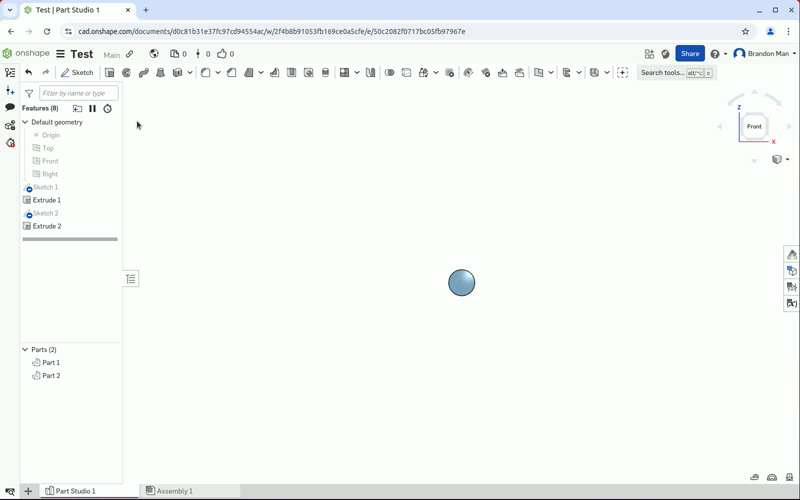
mouse_move(73, 189)
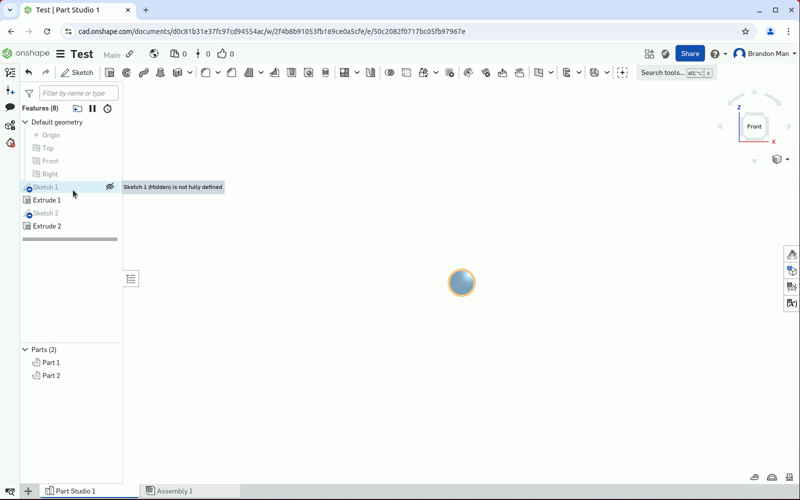
click(73, 189)
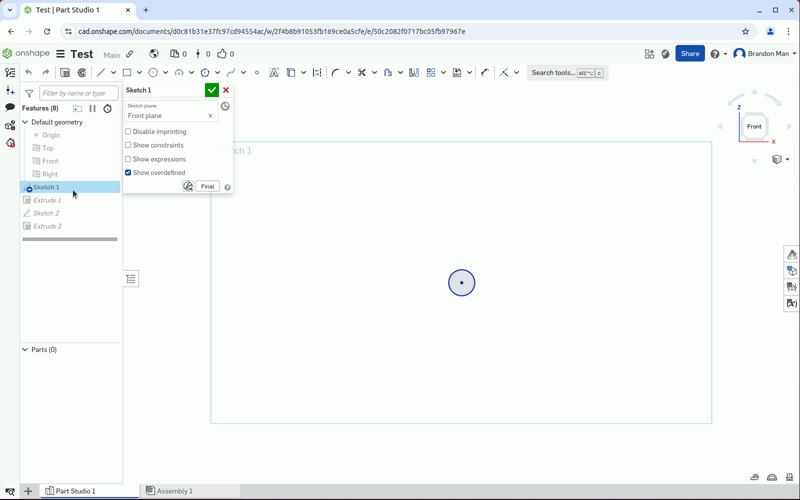
mouse_move(229, 92)
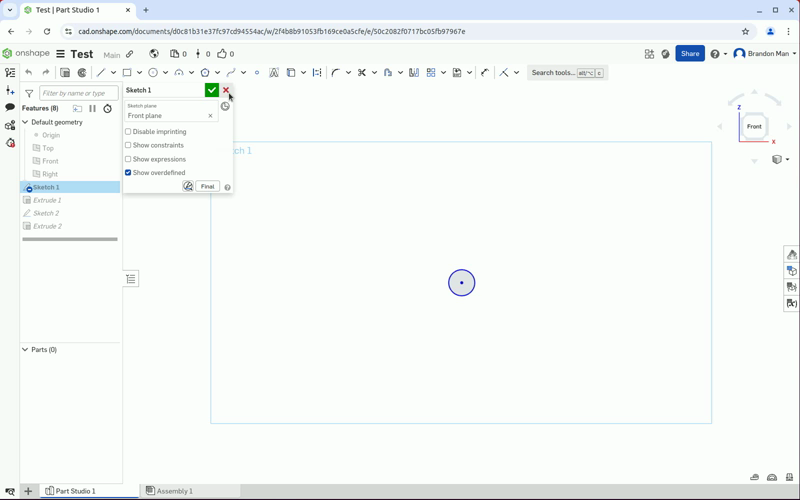
click(229, 92)
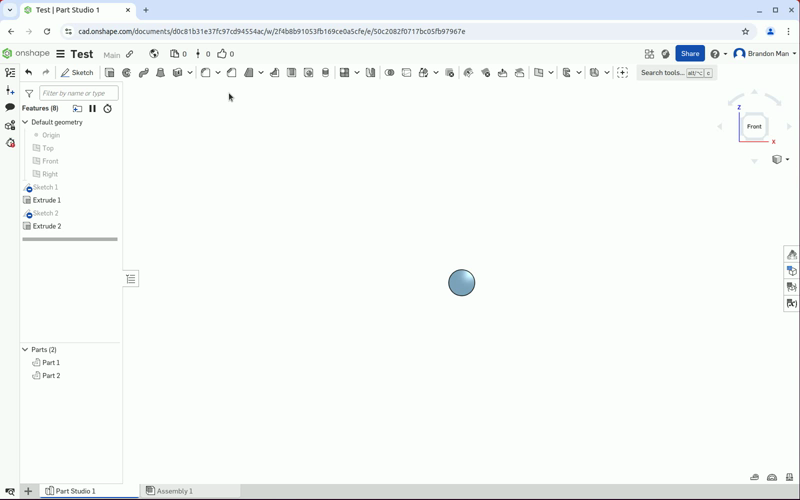
mouse_move(541, 75)
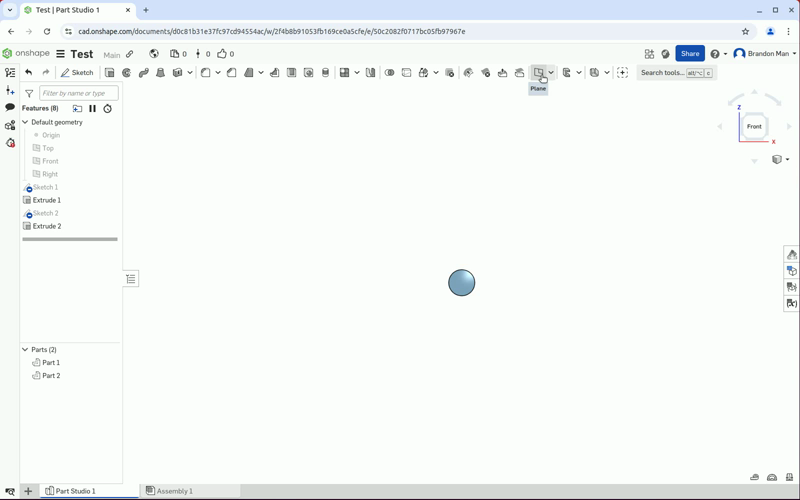
click(541, 75)
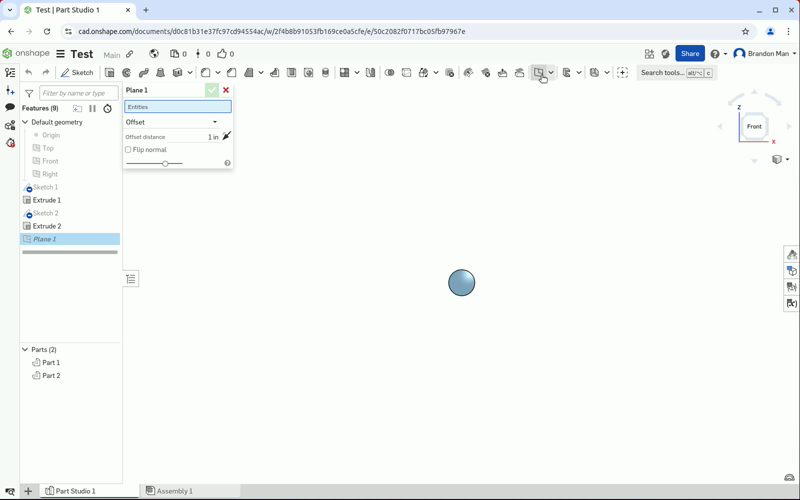
mouse_move(73, 163)
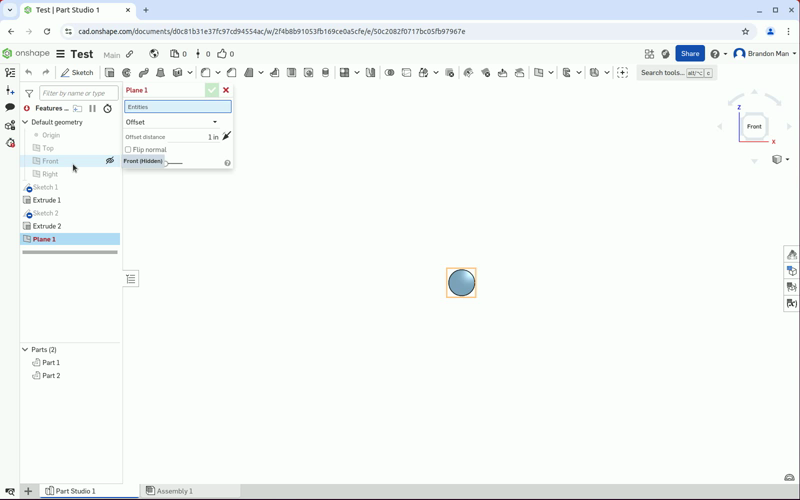
click(73, 163)
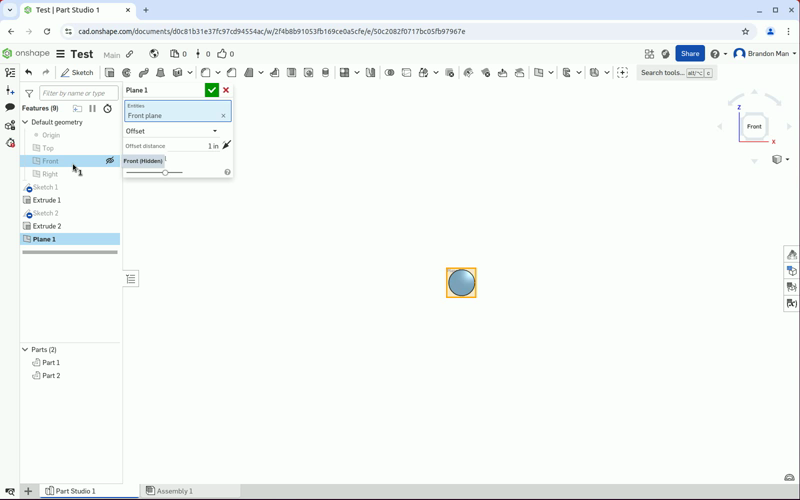
key(tab, 2)
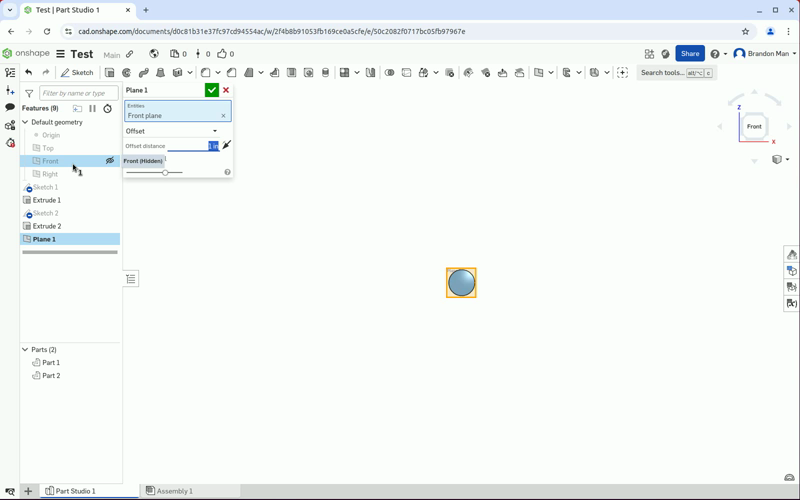
text(19.75)
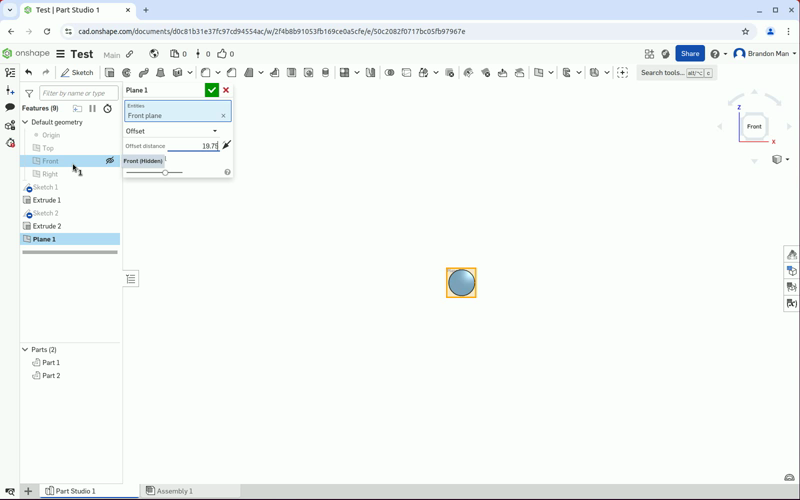
key(enter, 2)
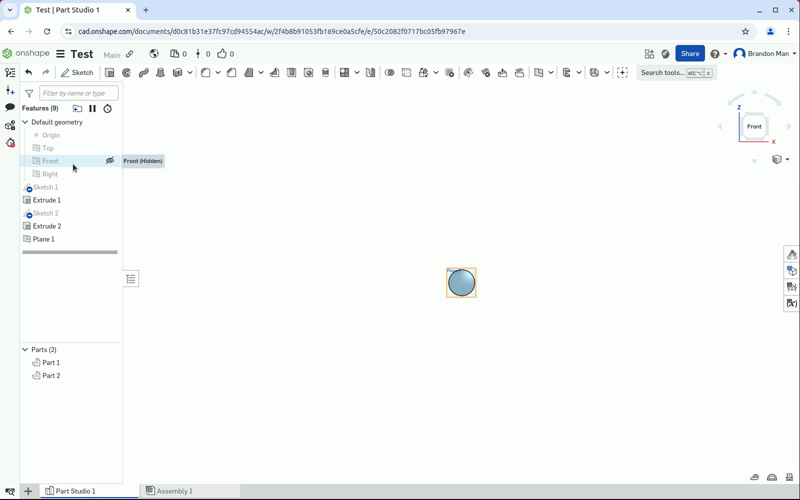
key(shift+s)
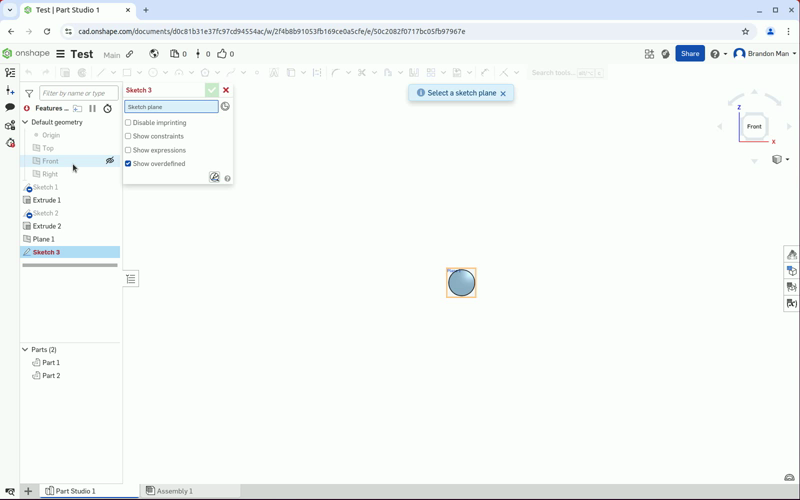
mouse_move(73, 241)
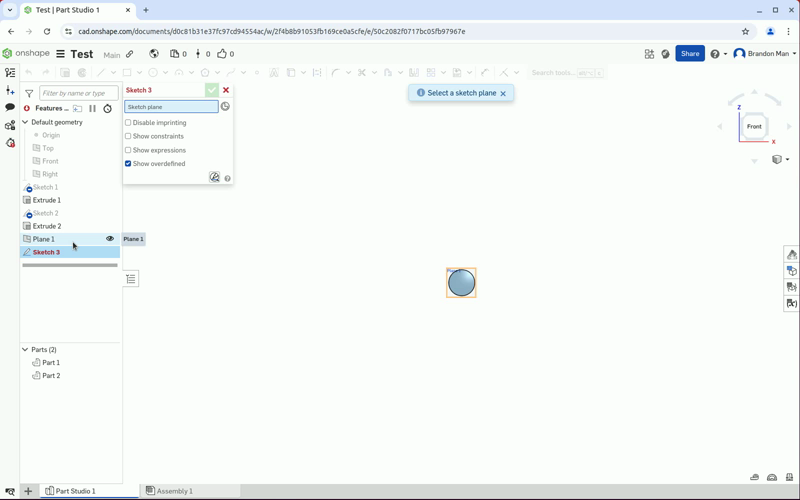
click(73, 241)
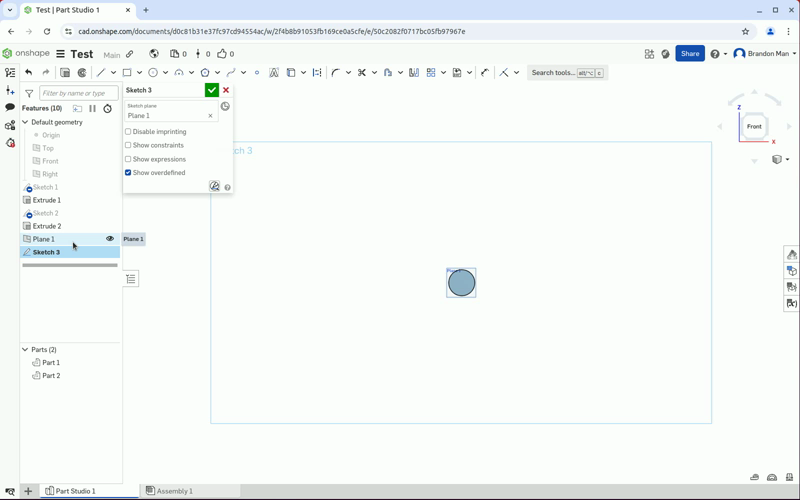
mouse_move(73, 352)
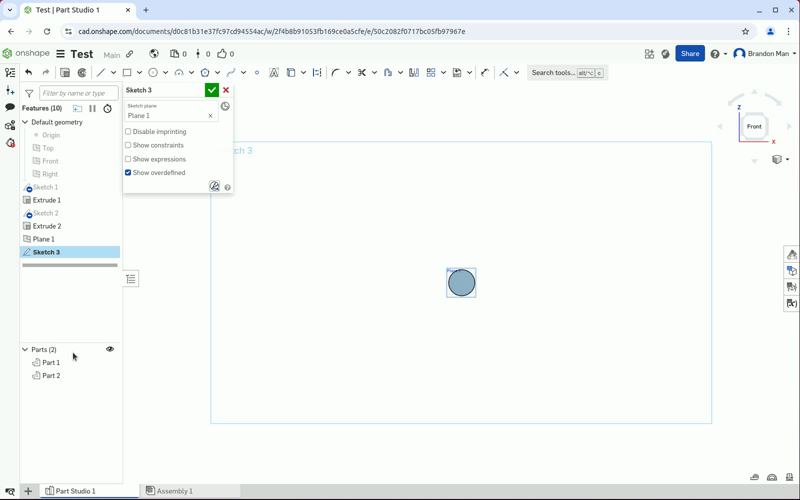
key(y)
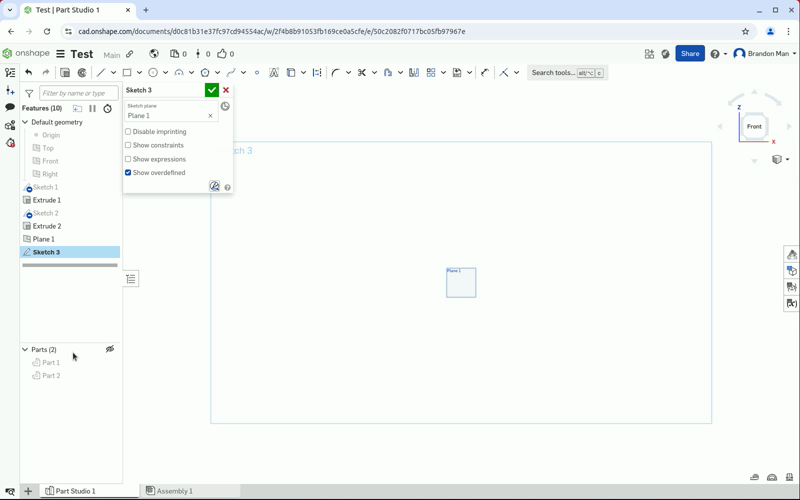
key(c)
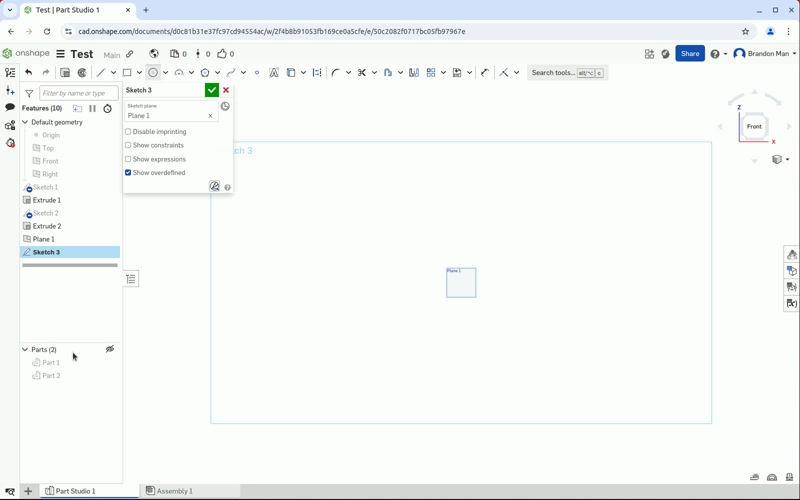
key_down(shift)
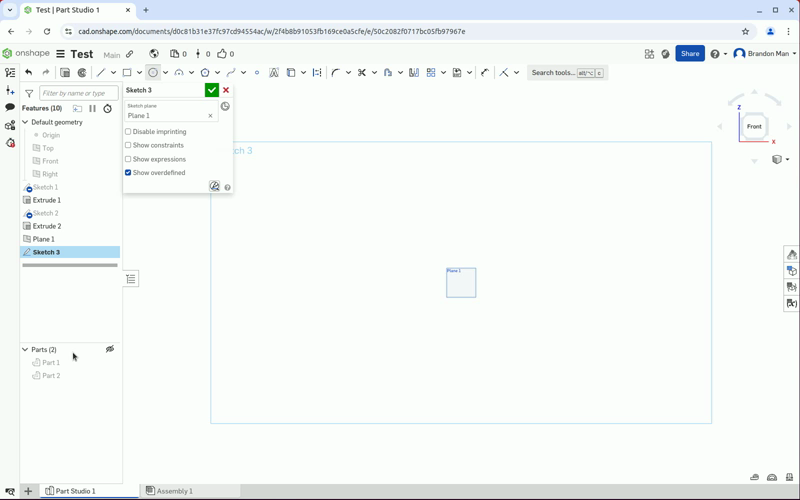
mouse_move(461, 282)
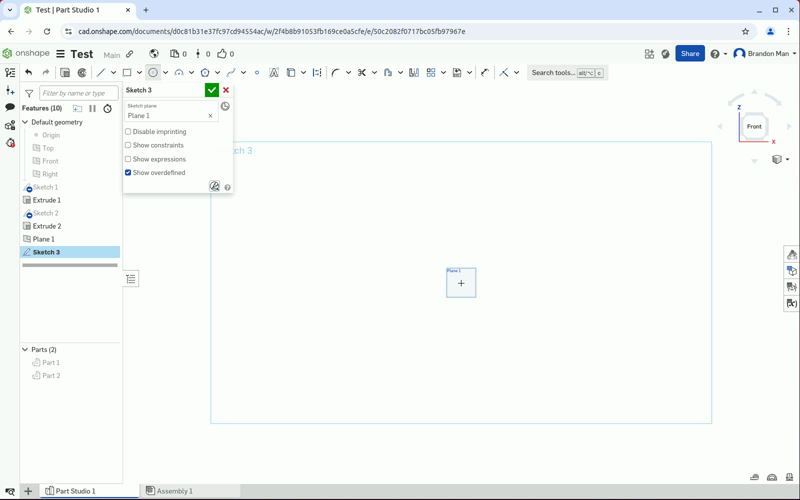
click(461, 282)
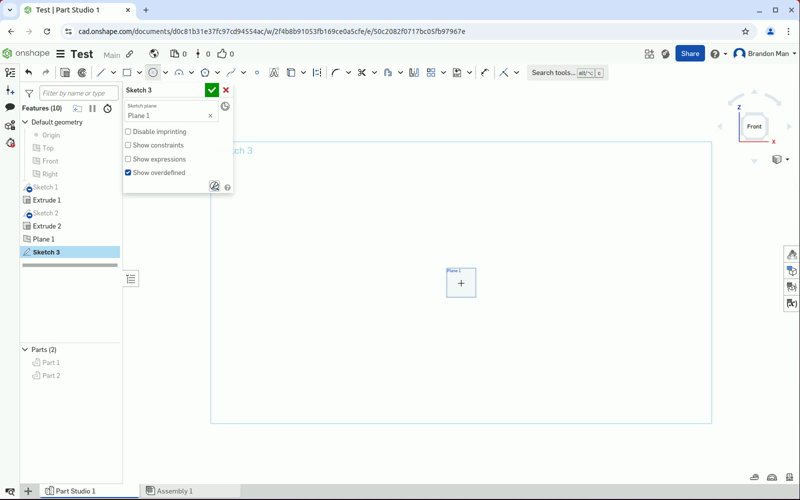
key_up(shift)
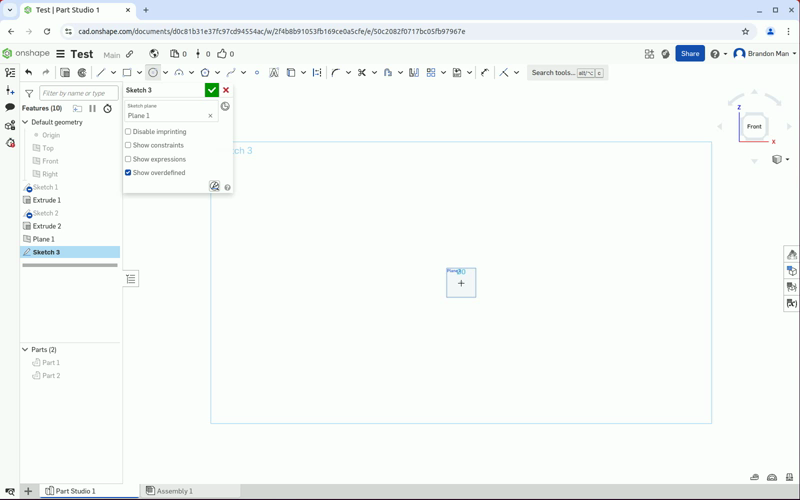
mouse_move(470, 282)
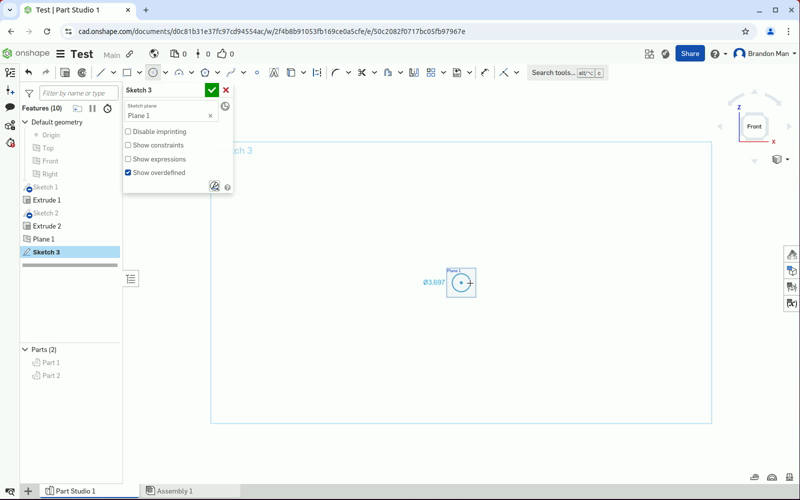
click(470, 282)
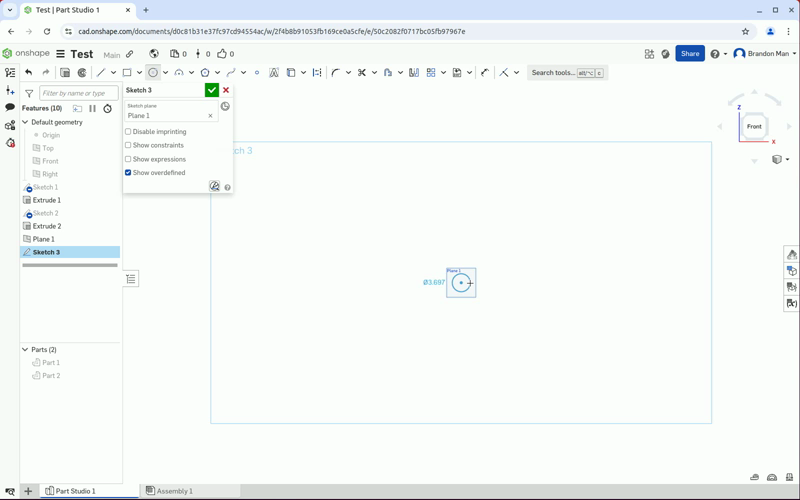
key(esc)
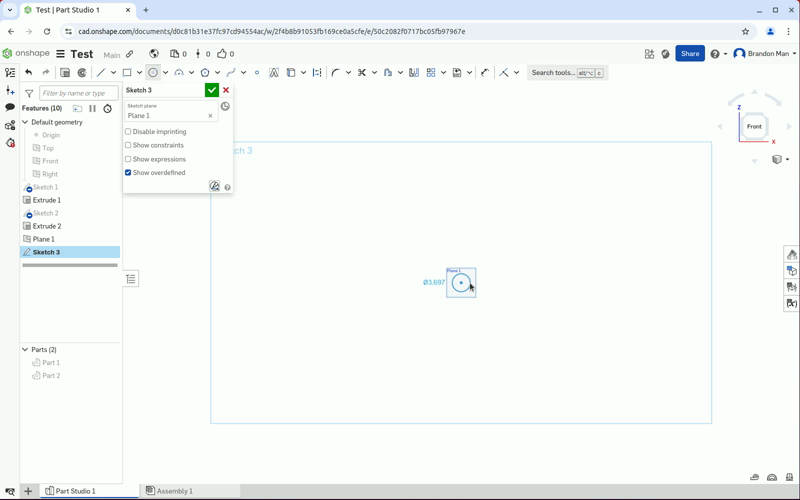
mouse_move(460, 279)
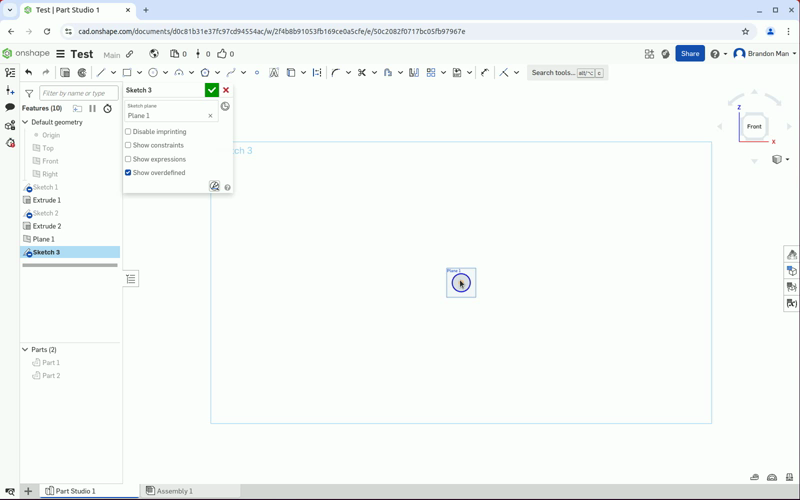
scroll(6)
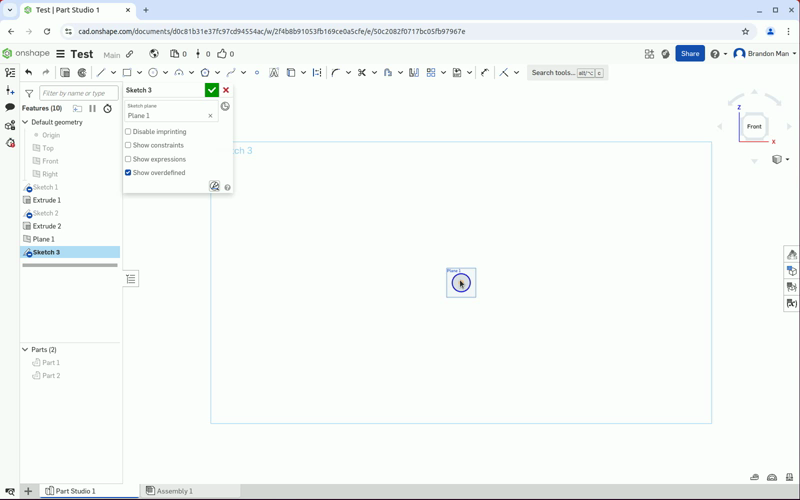
scroll(6)
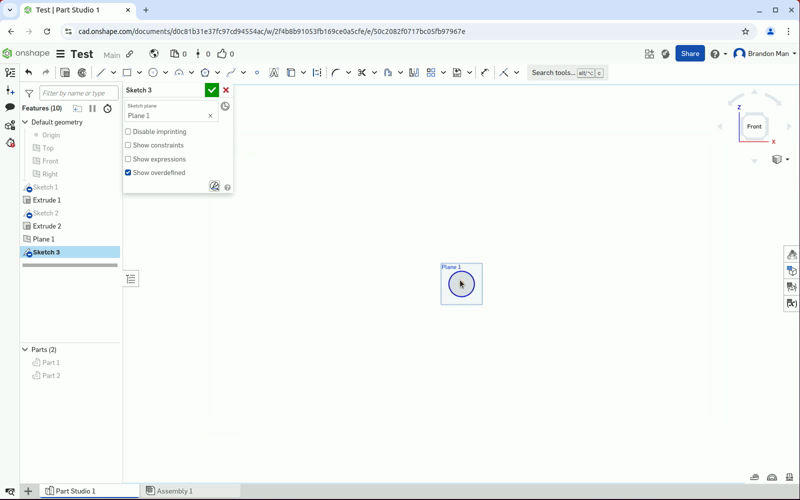
scroll(6)
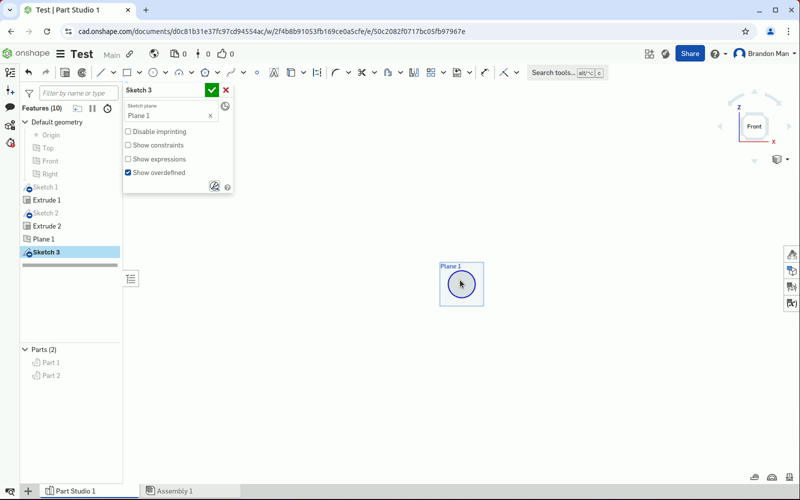
scroll(6)
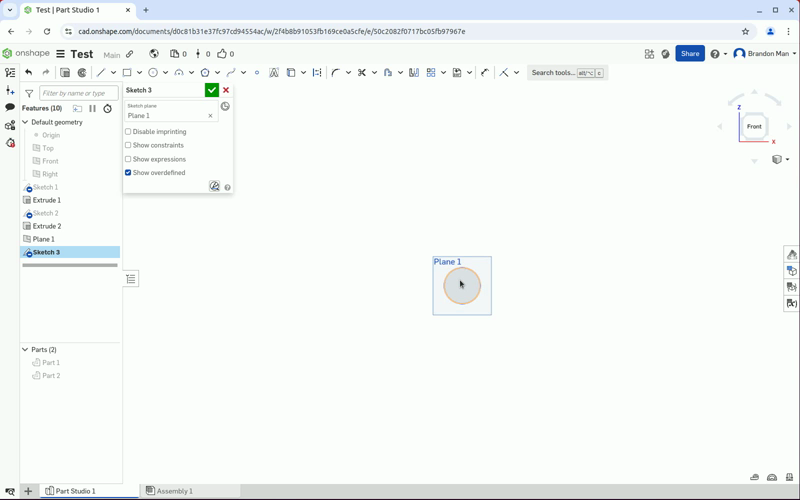
scroll(6)
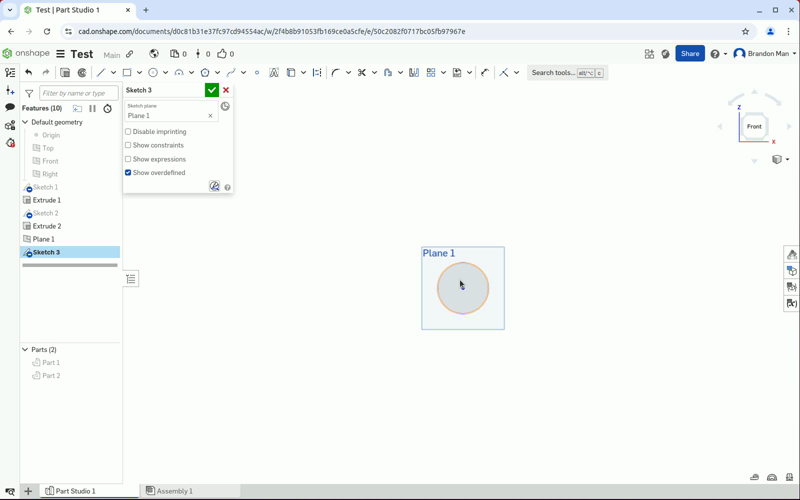
scroll(6)
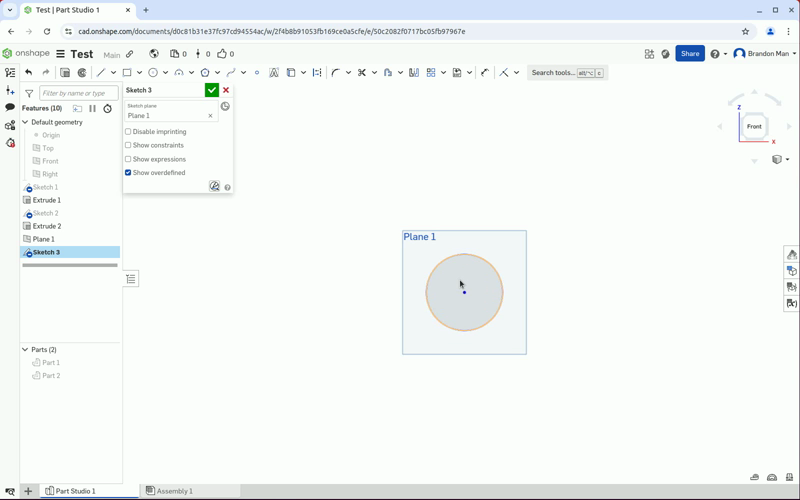
scroll(6)
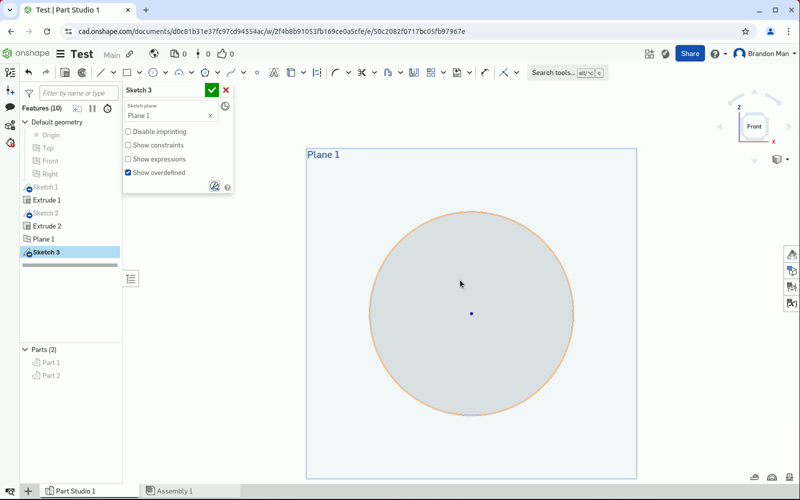
click(460, 279)
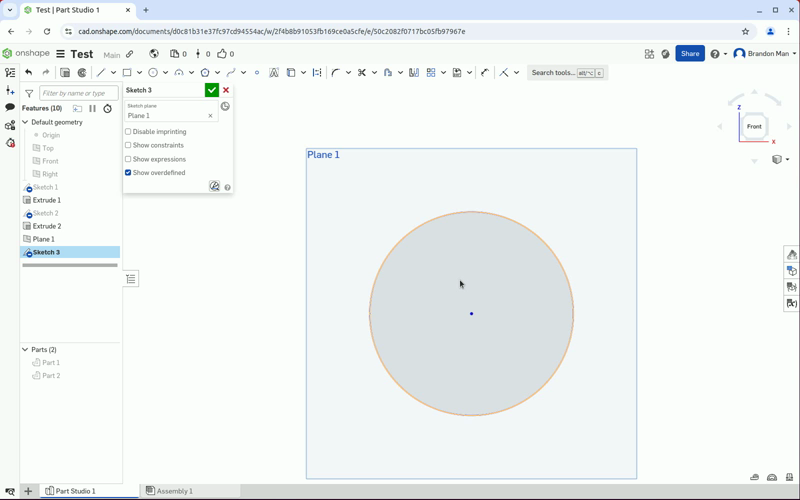
scroll(-6)
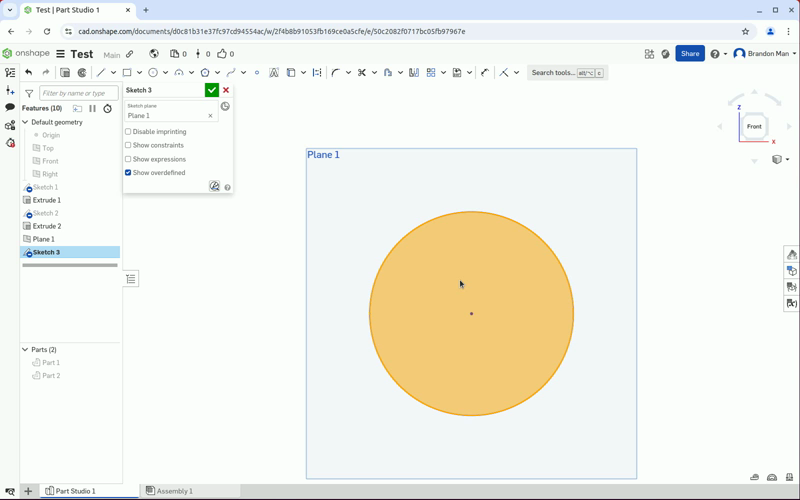
scroll(-6)
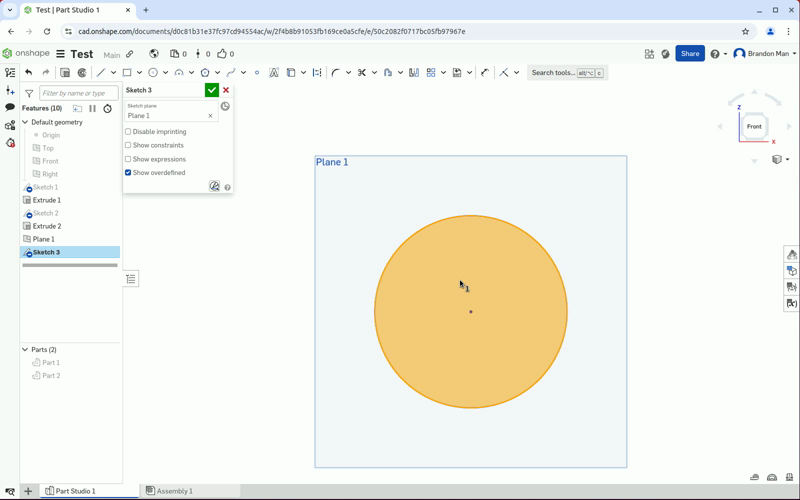
scroll(-6)
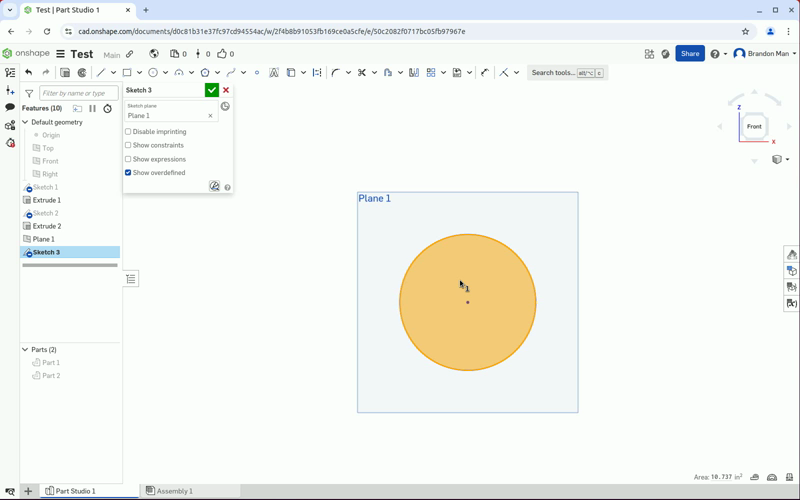
scroll(-6)
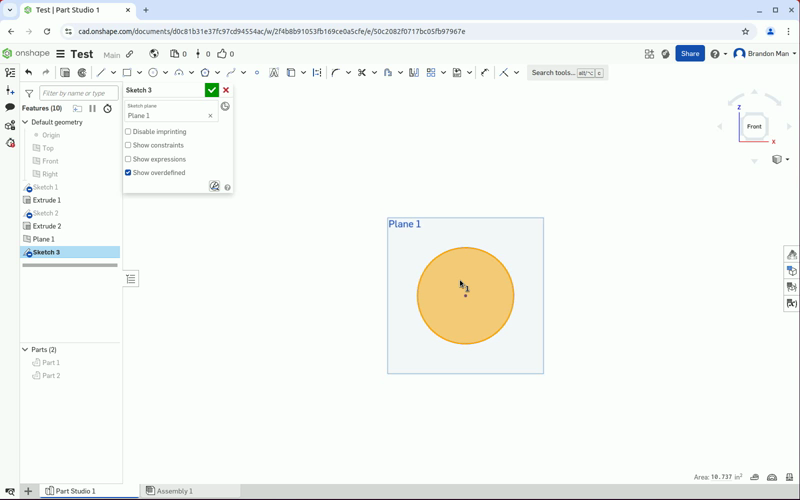
scroll(-6)
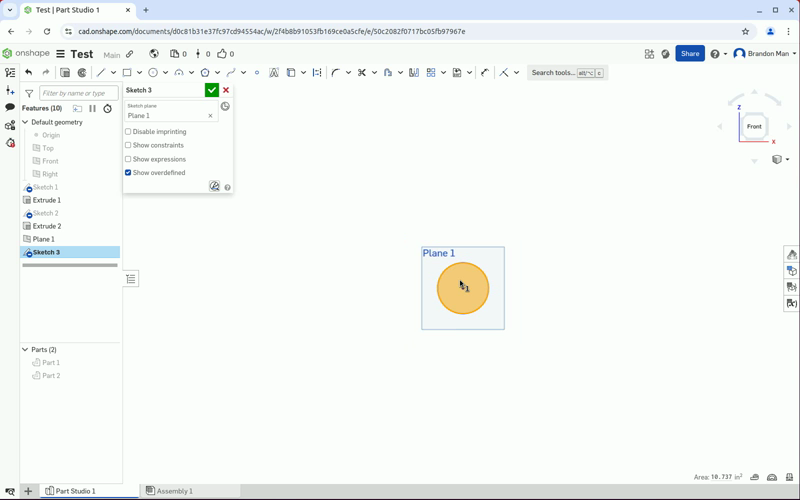
scroll(-6)
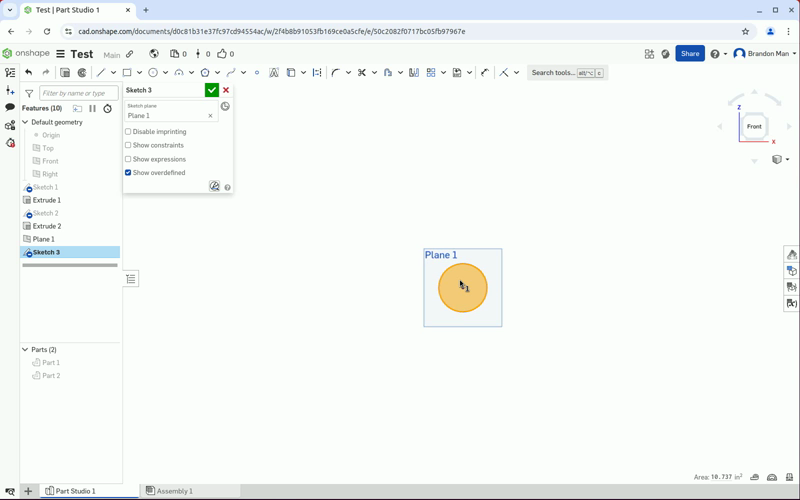
scroll(-6)
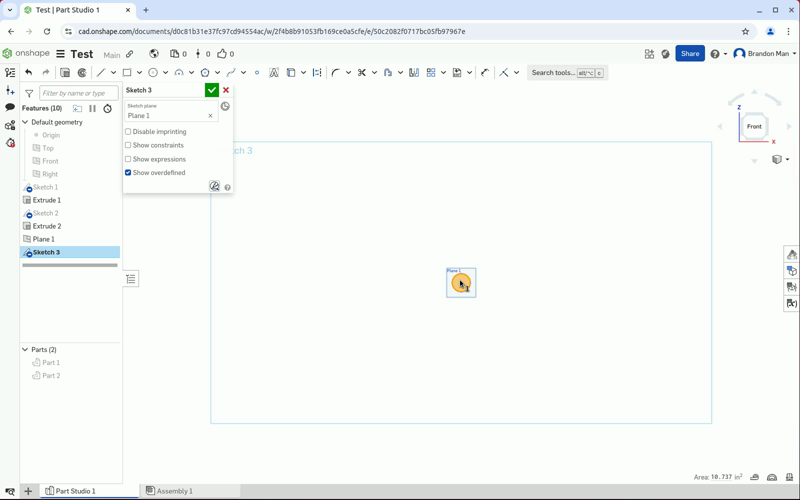
mouse_move(73, 352)
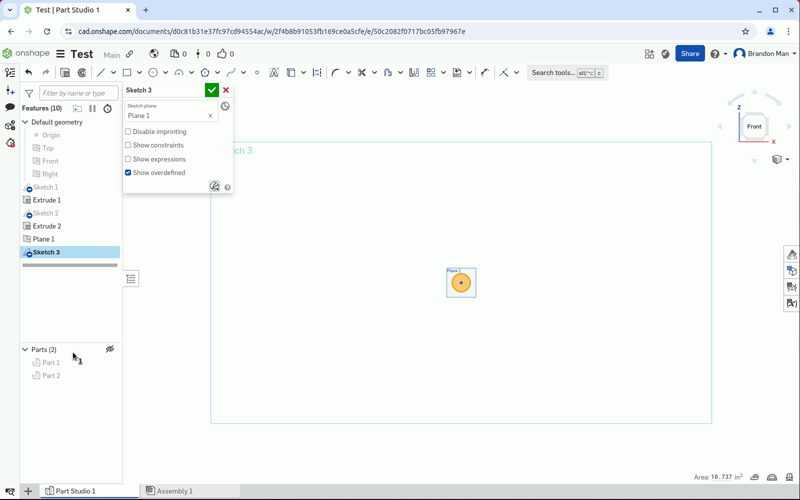
key(shift+y)
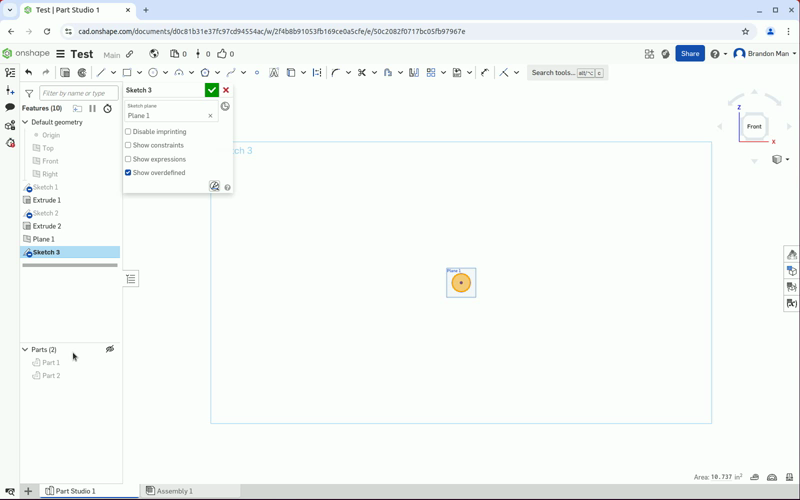
key(shift+e)
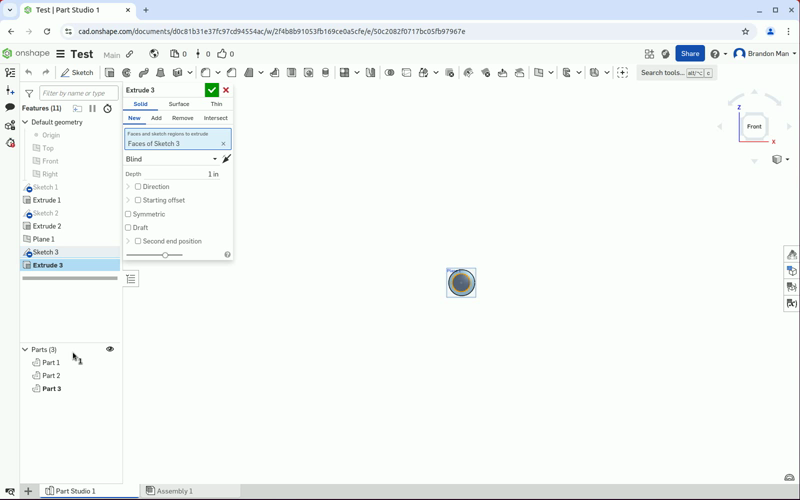
mouse_move(143, 106)
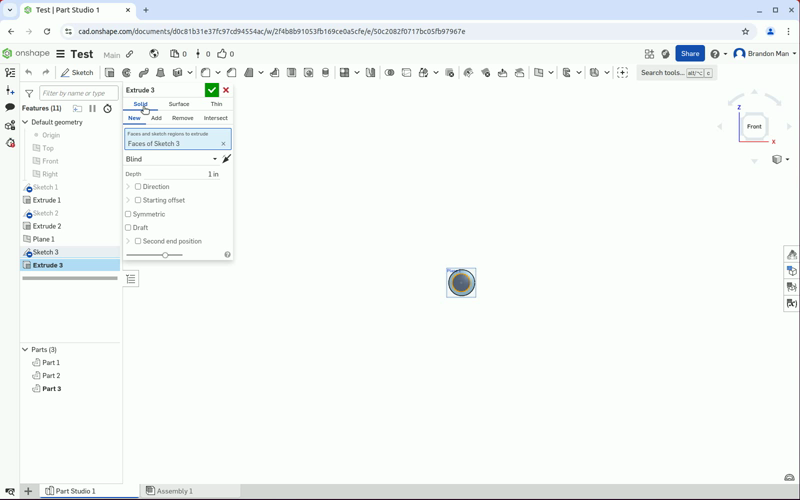
click(143, 106)
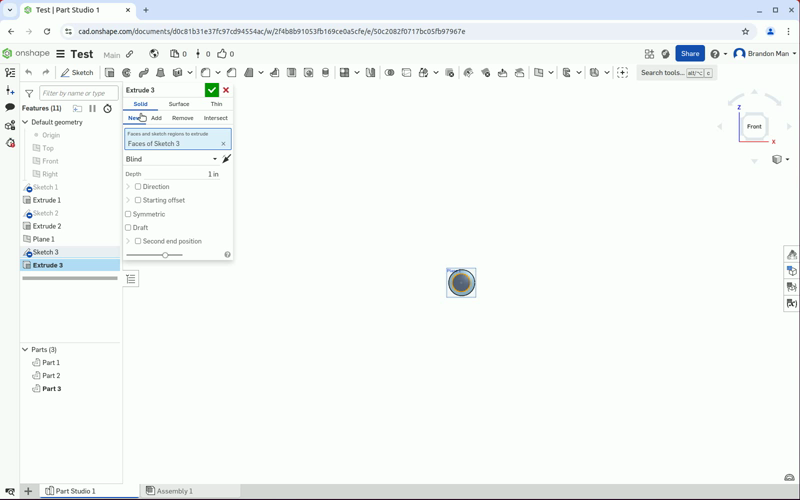
mouse_move(137, 120)
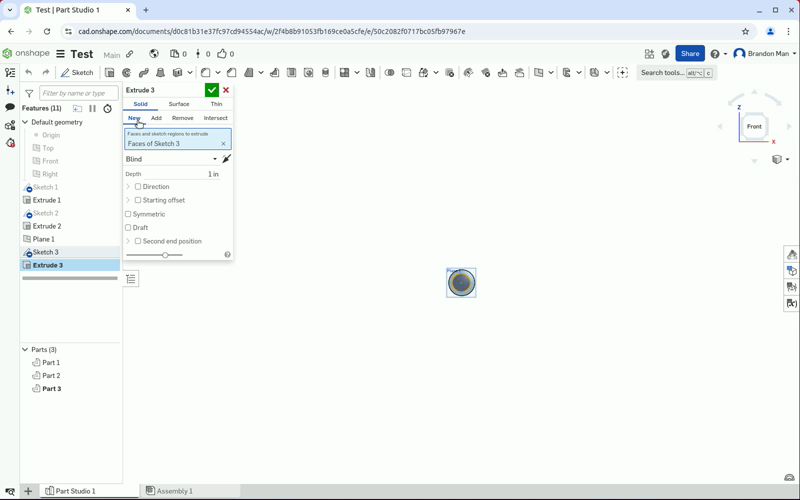
click(137, 120)
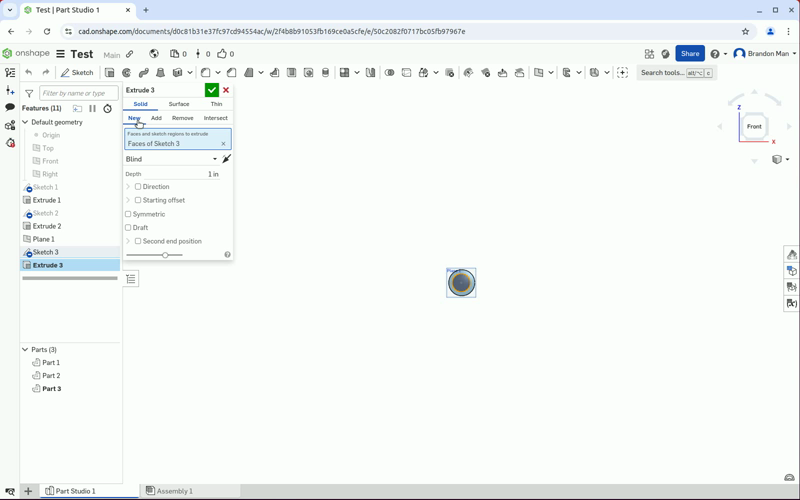
key(tab, 4)
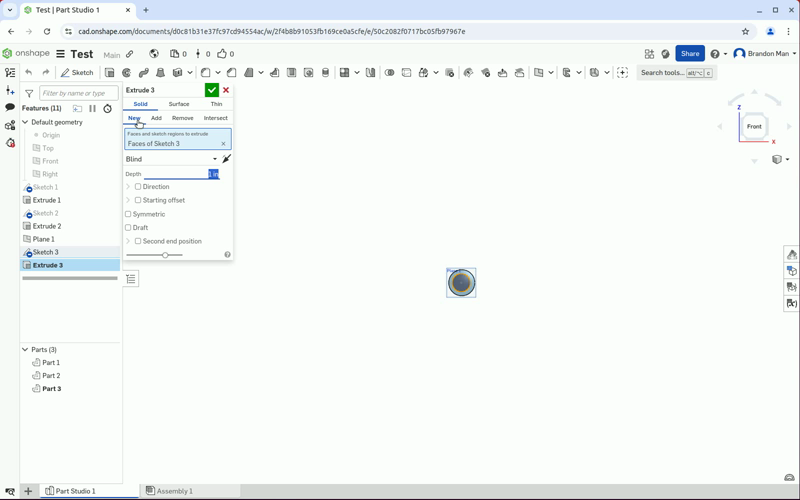
text(3.37)
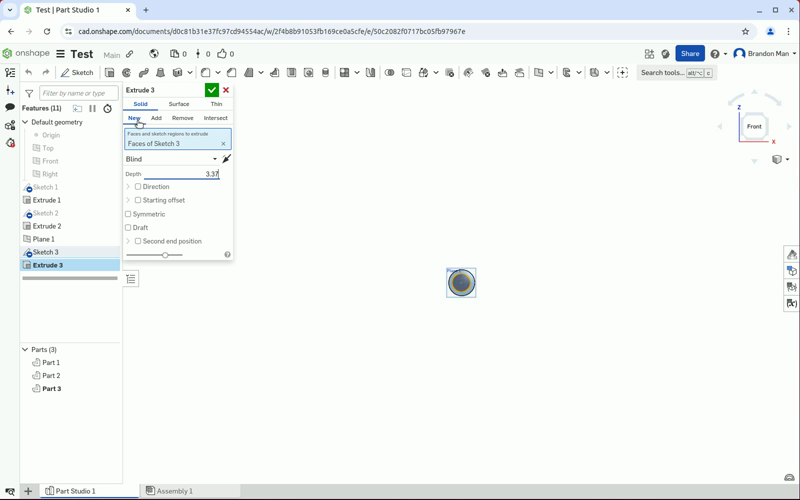
key(enter)
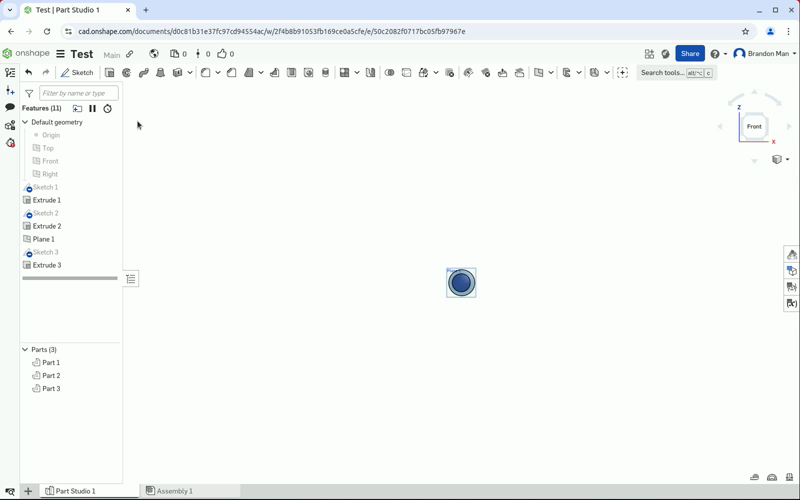
key(shift+h)
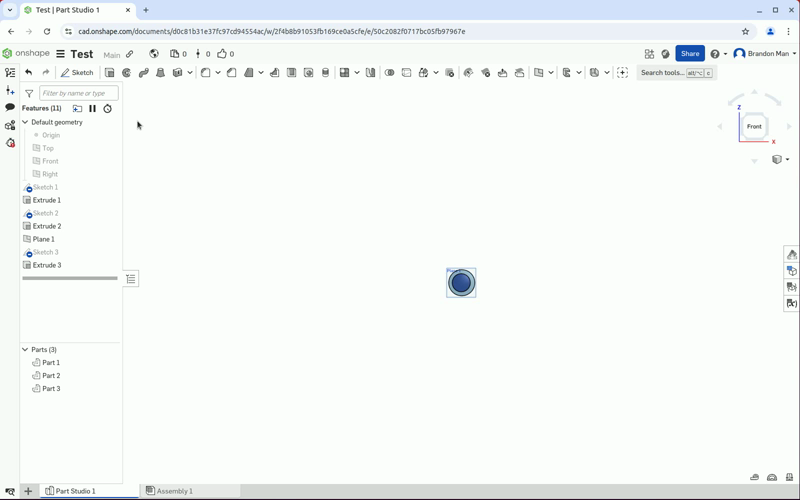
key(shift+h)
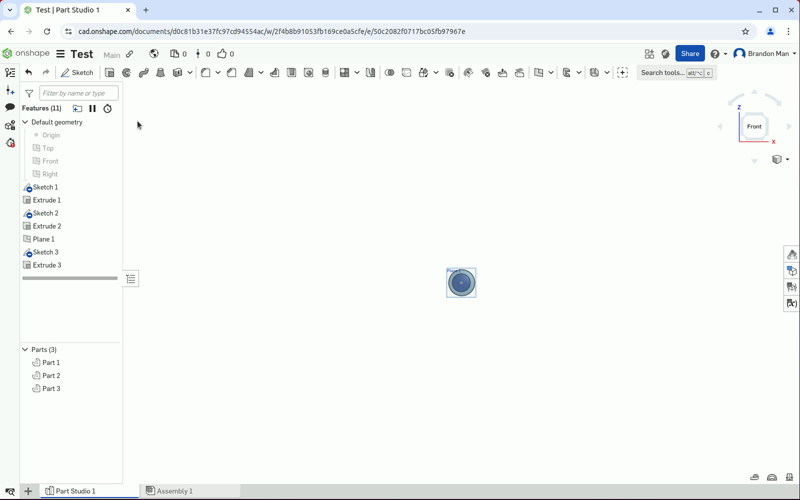
key(shift+7)
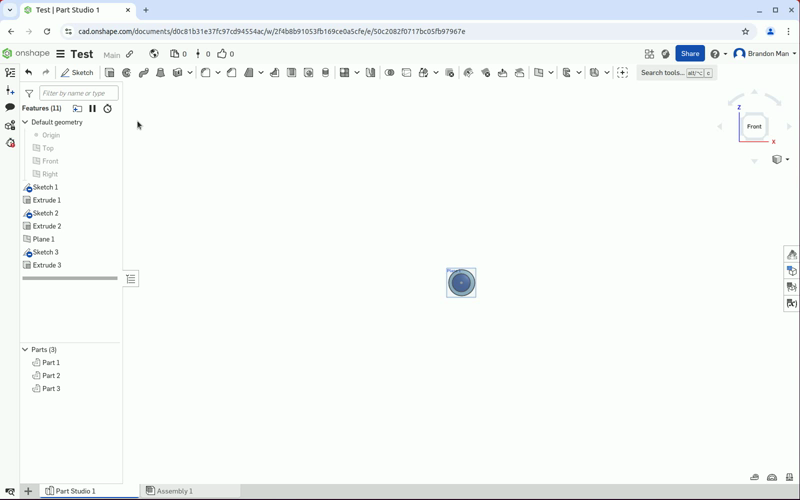
key(left, 2)
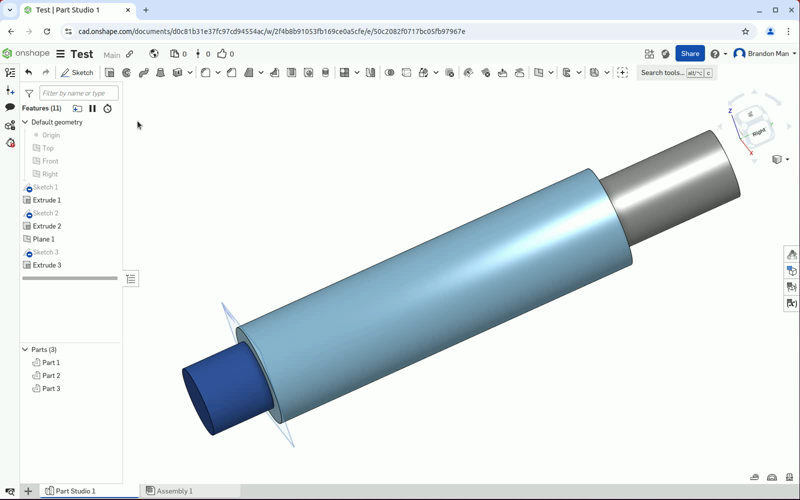
key(down, 2)
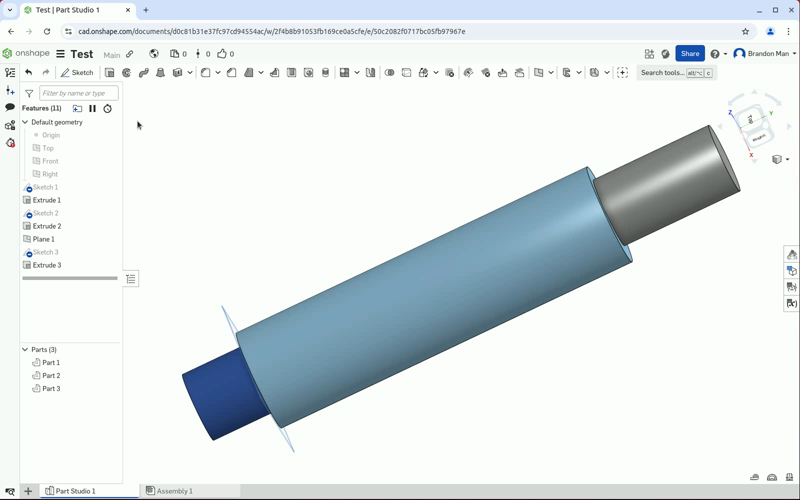
key(up, 2)
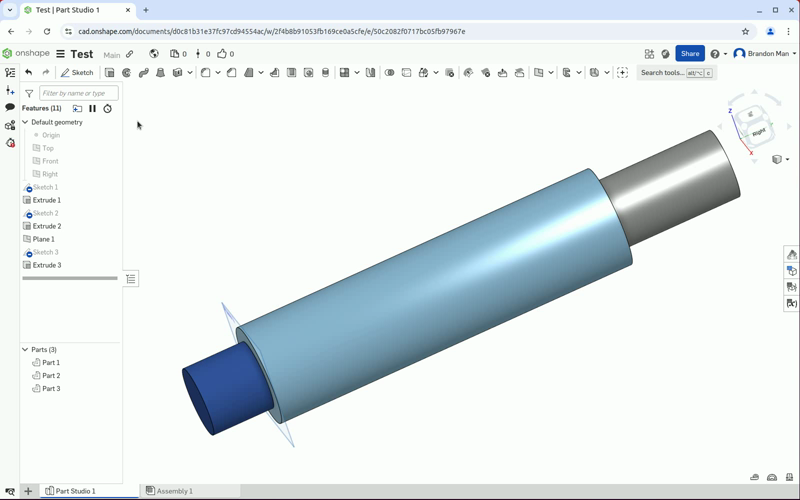
key(right, 2)
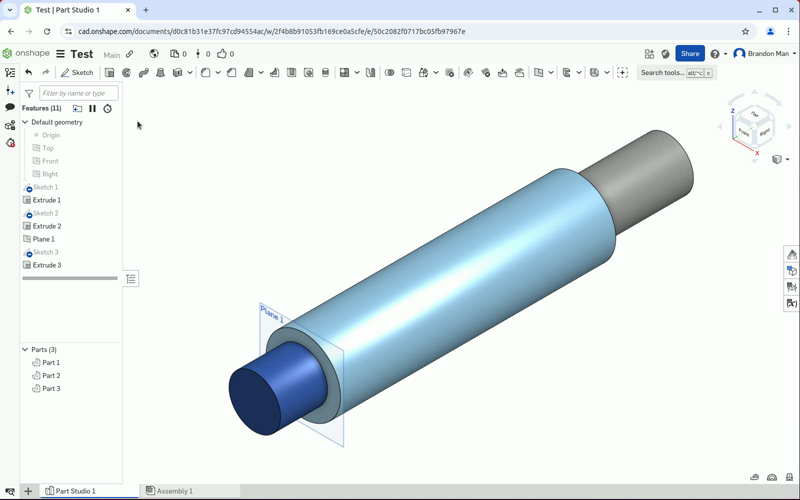
mouse_move(73, 189)
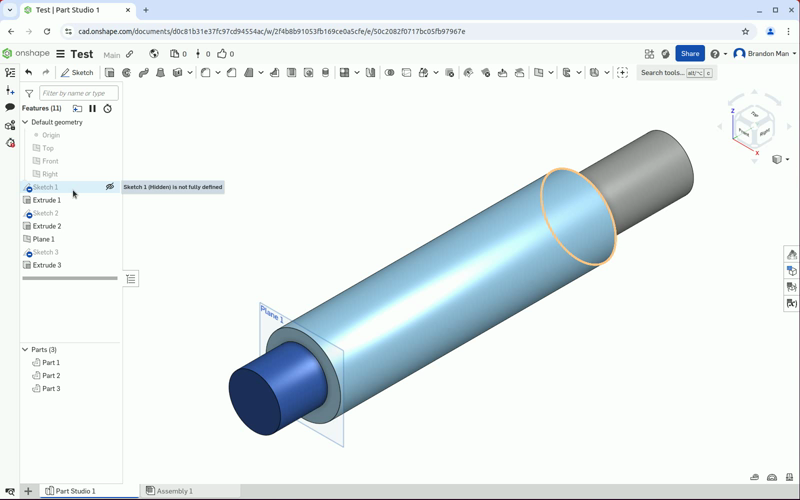
click(73, 189)